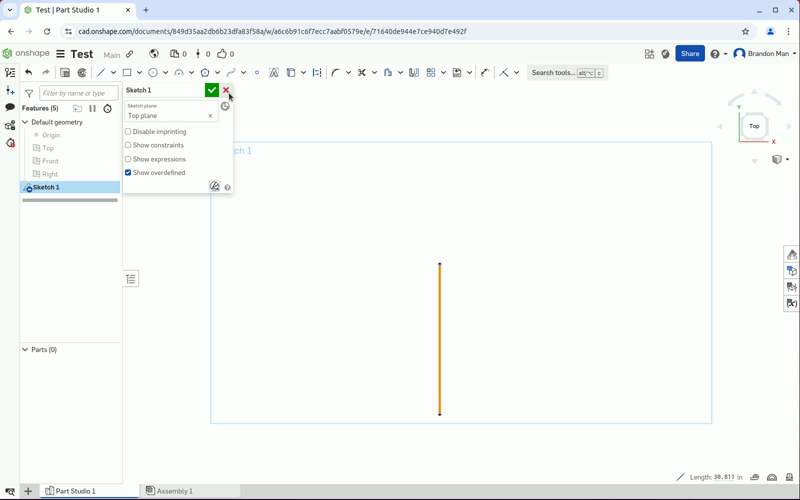
key(shift+h)
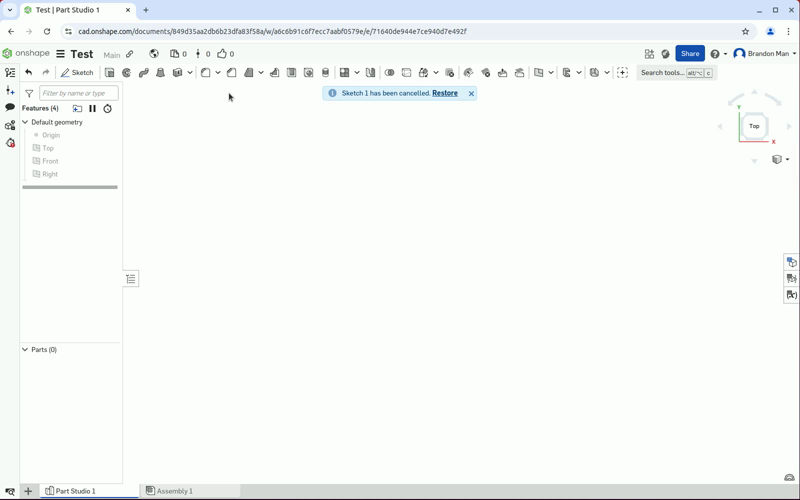
mouse_move(73, 352)
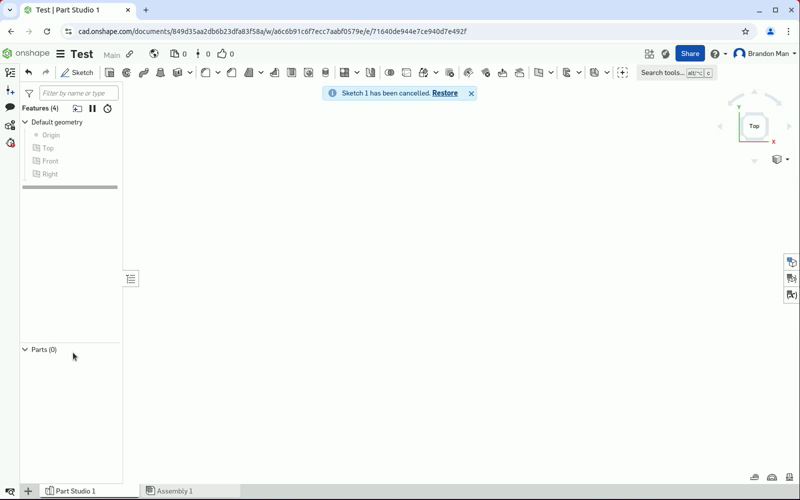
key(y)
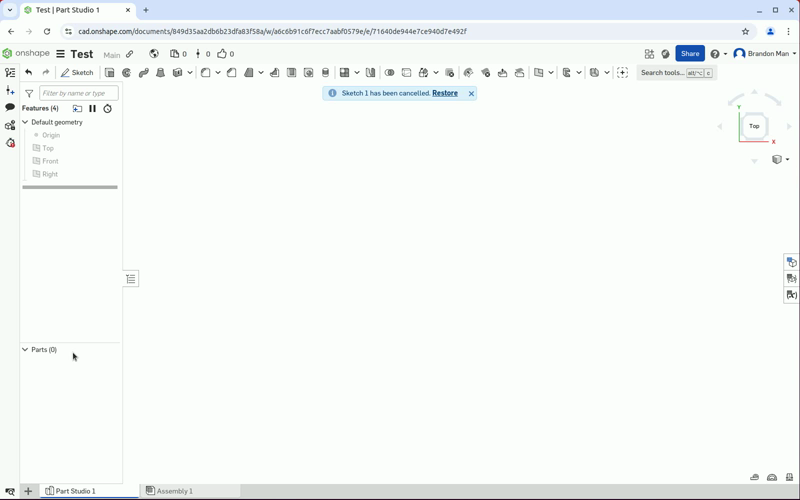
key(shift+p)
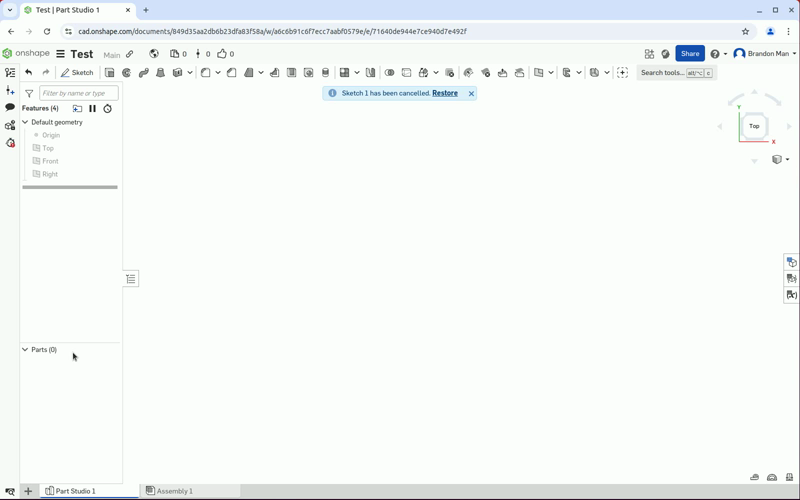
key(space)
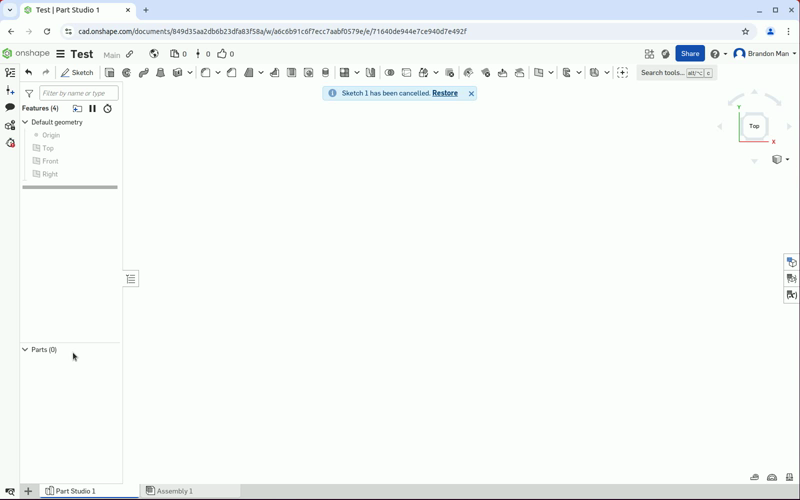
key_down(shift)
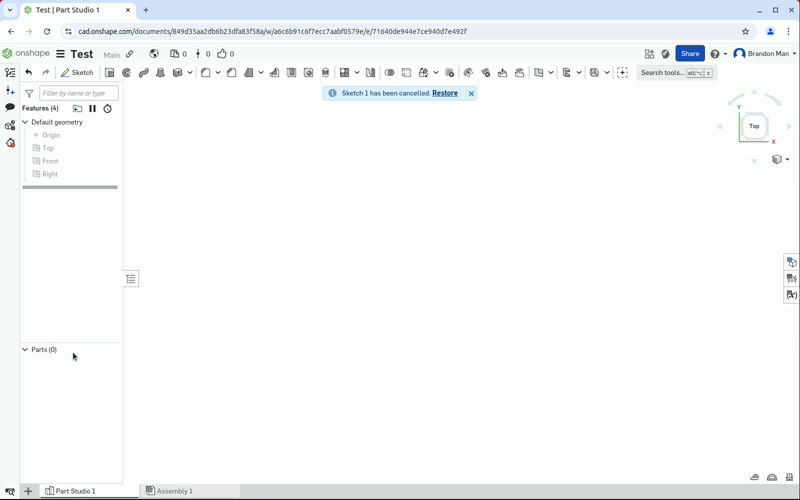
key(up)
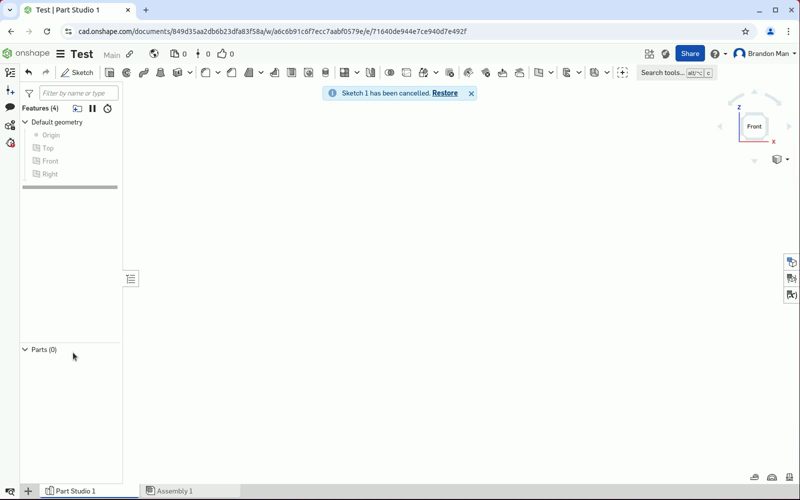
key_up(shift)
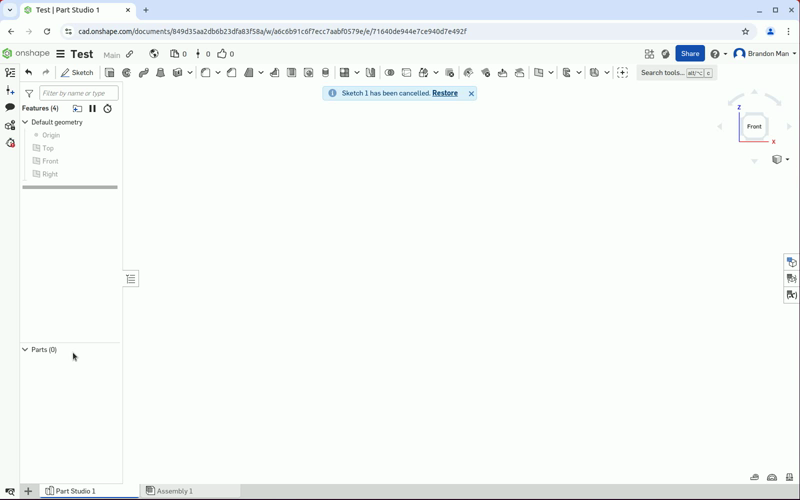
mouse_move(73, 352)
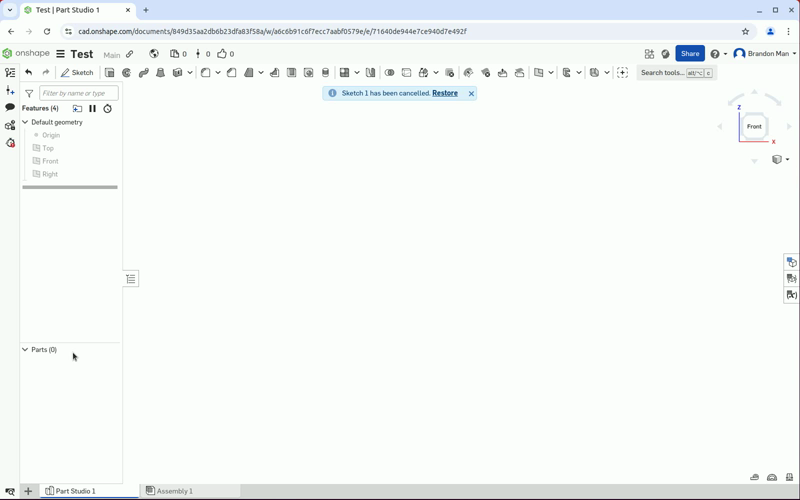
key(shift+y)
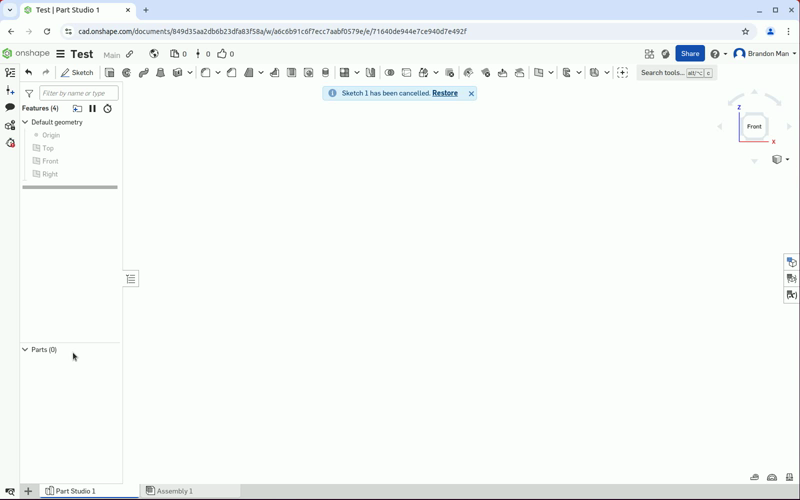
key(shift+s)
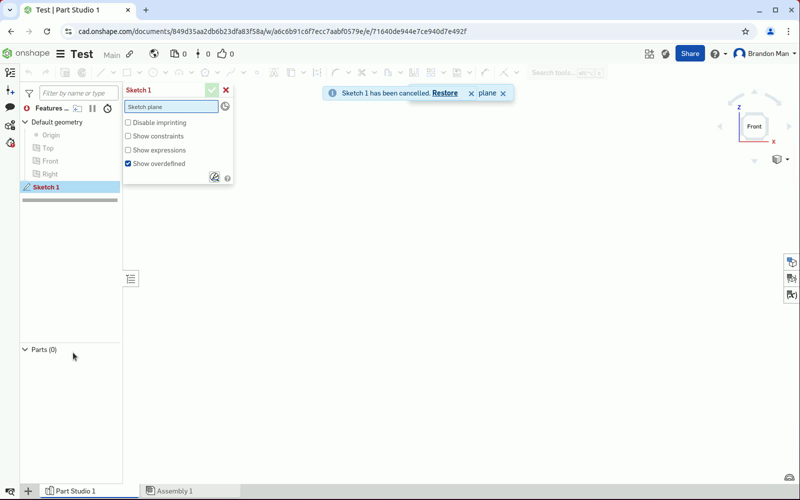
mouse_move(73, 163)
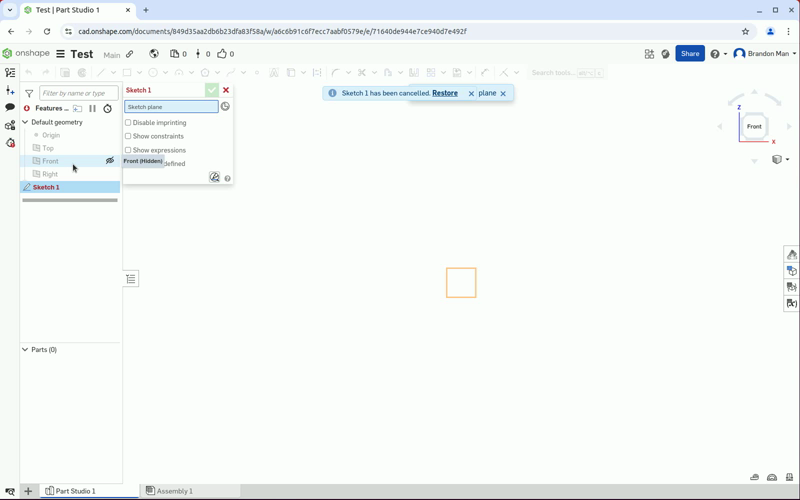
click(73, 163)
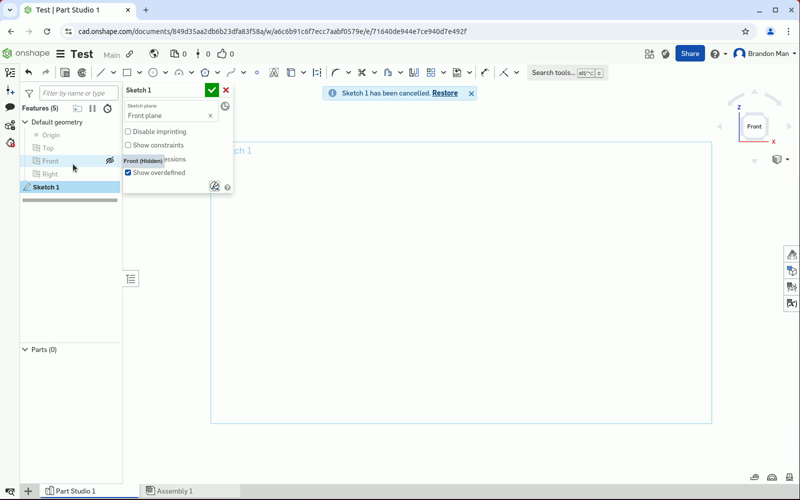
mouse_move(73, 352)
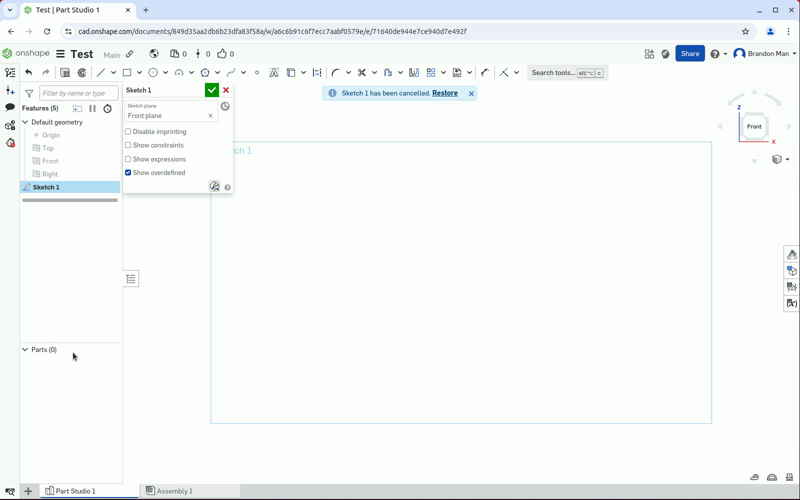
key(y)
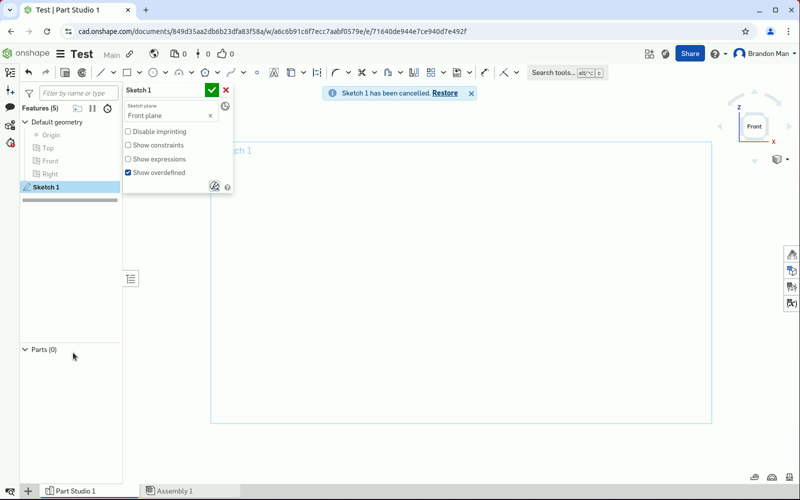
key(c)
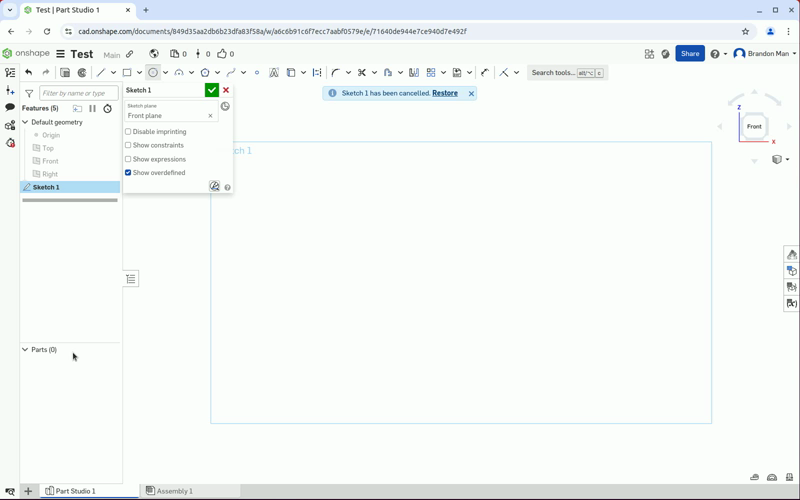
key_down(shift)
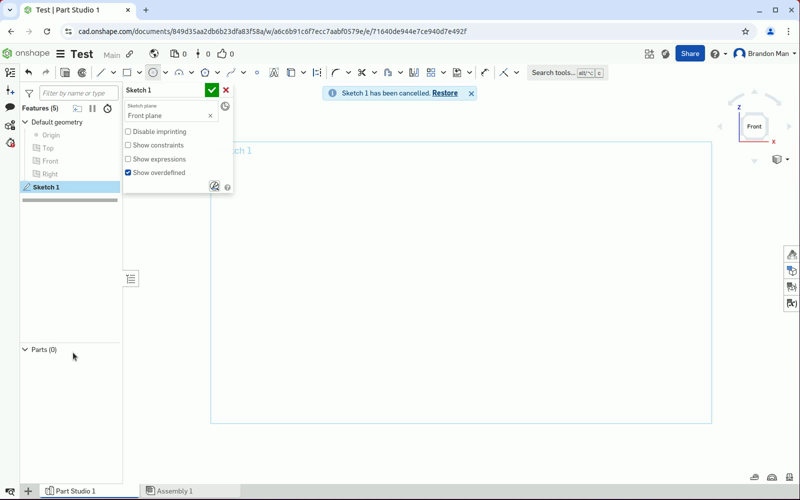
mouse_move(461, 282)
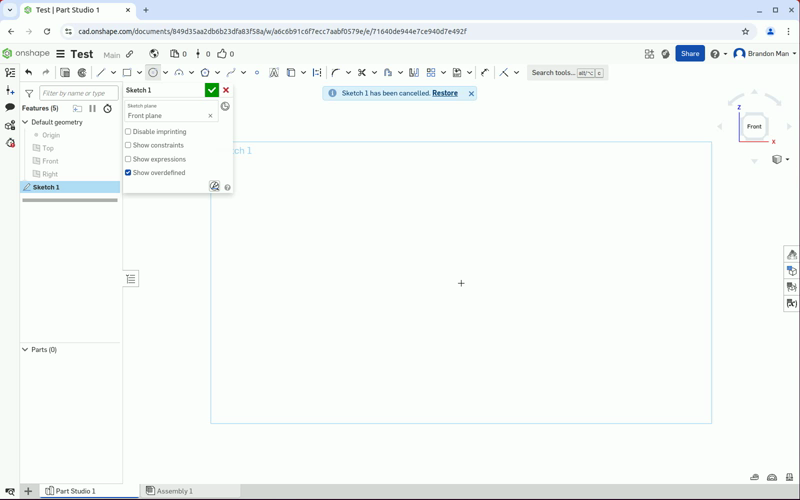
click(461, 282)
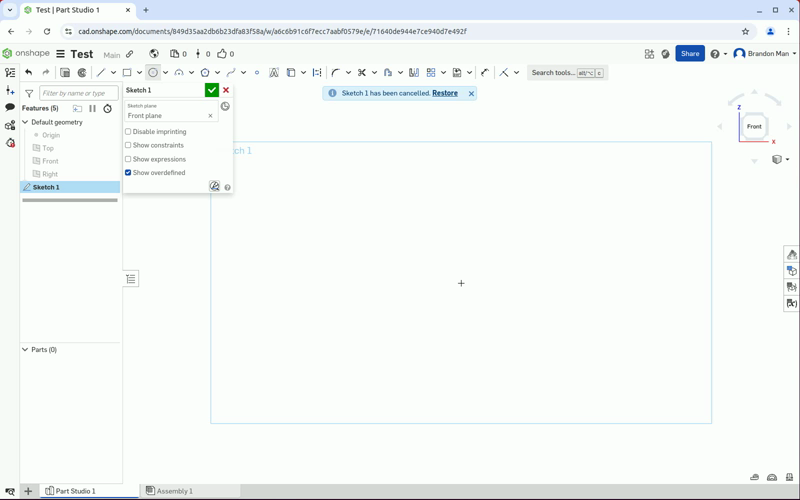
key_up(shift)
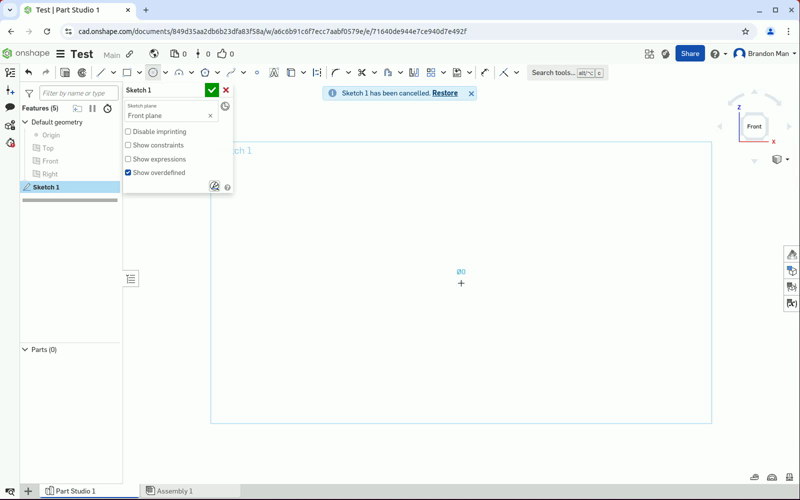
mouse_move(497, 282)
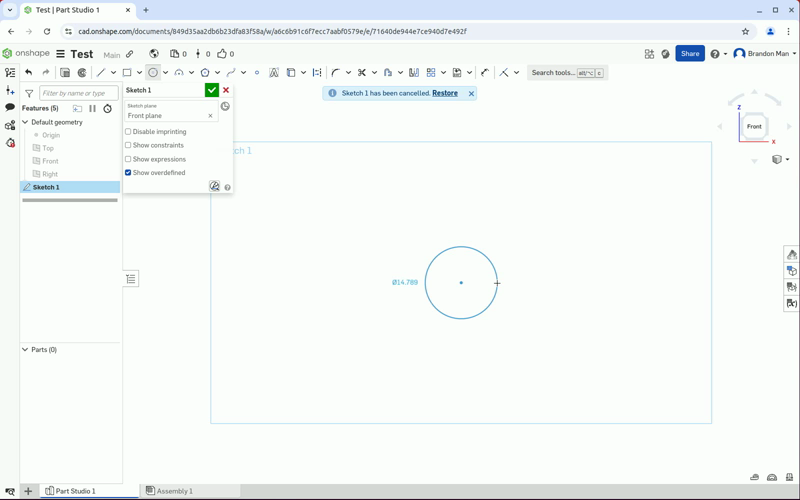
click(497, 282)
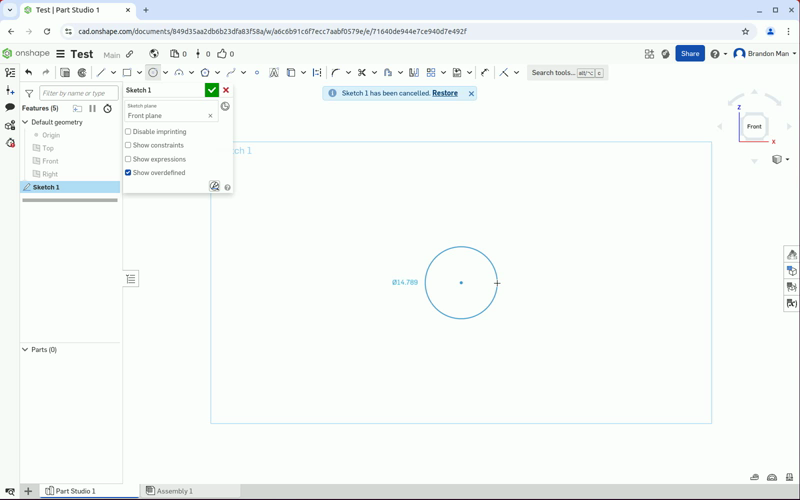
key(esc)
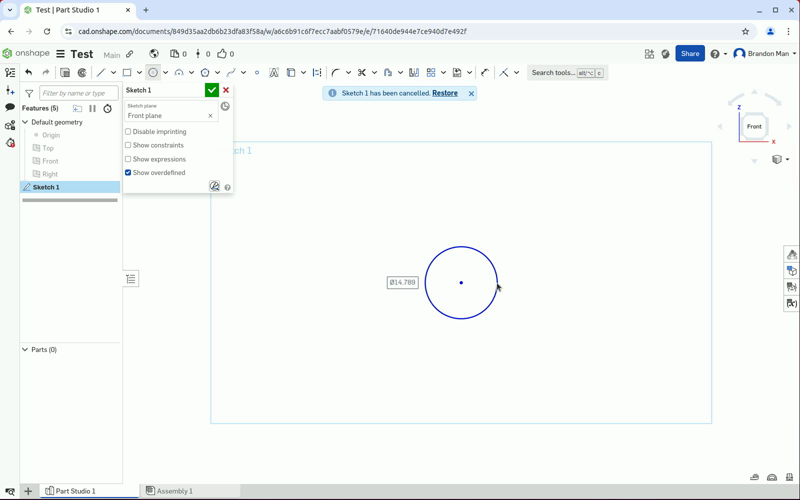
key(c)
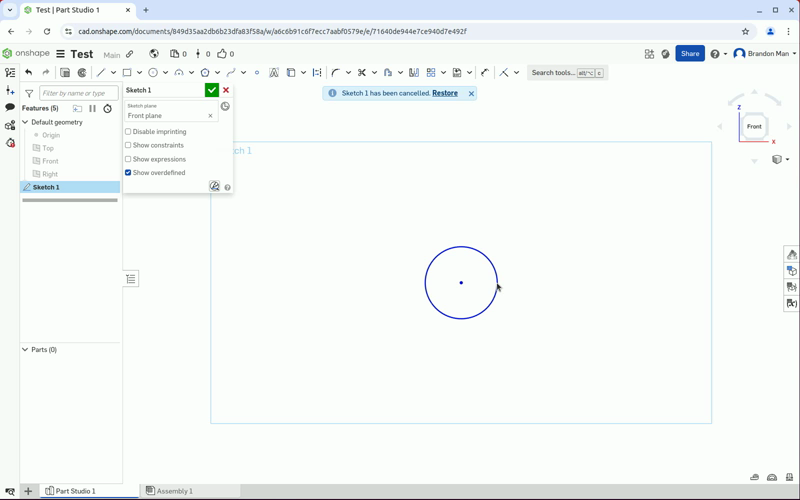
key_down(shift)
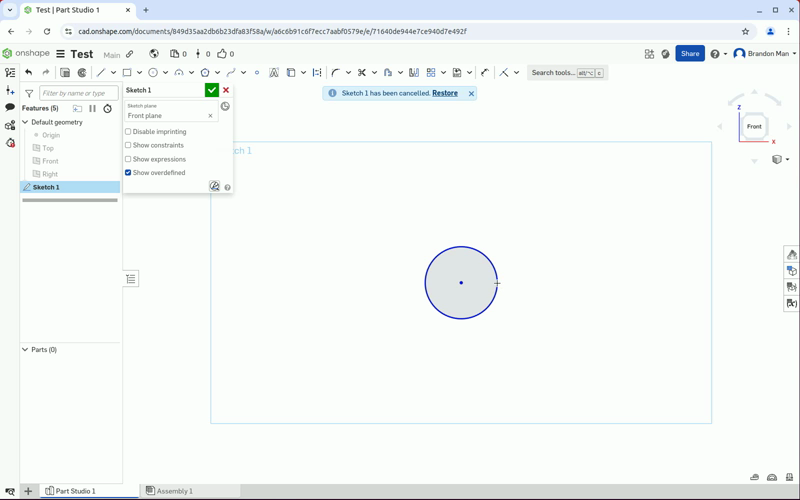
mouse_move(461, 282)
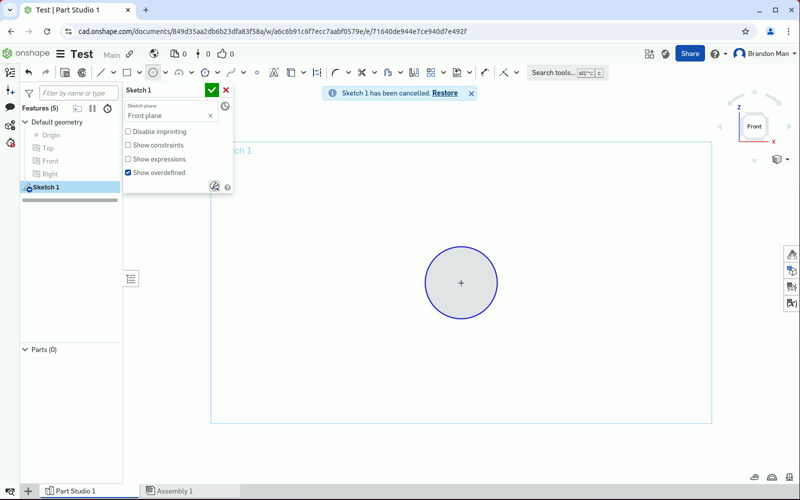
click(461, 282)
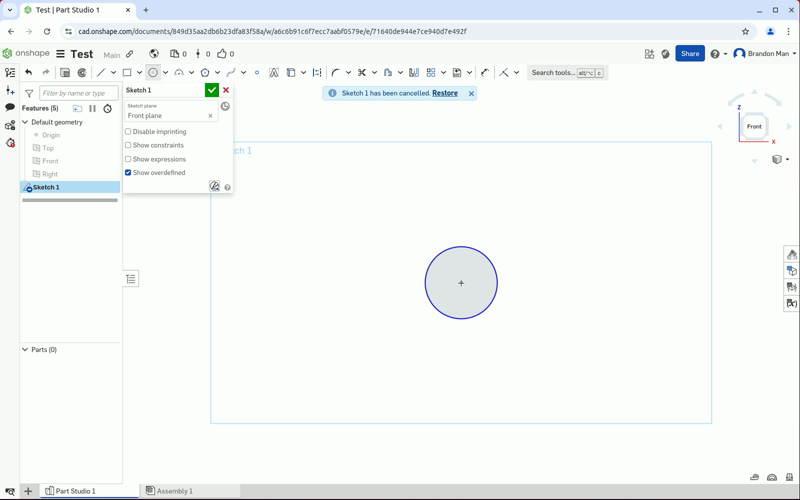
key_up(shift)
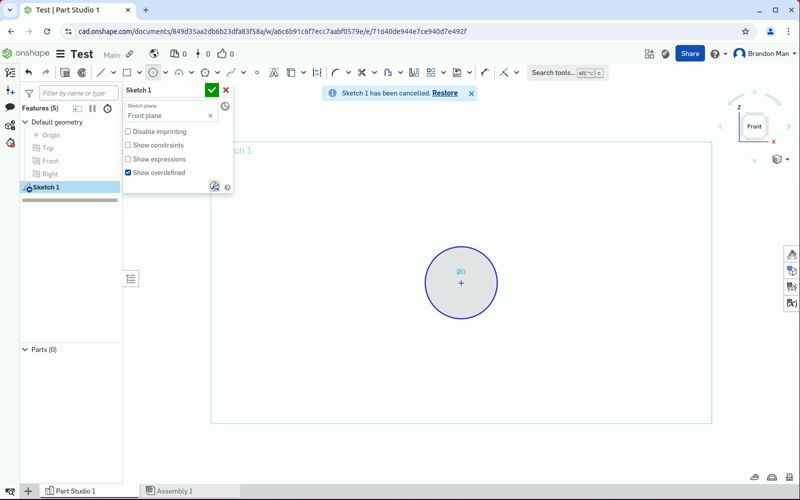
mouse_move(479, 282)
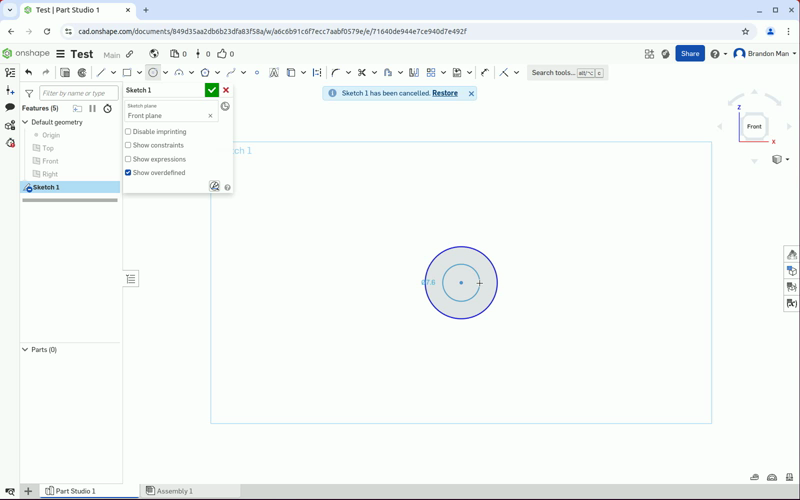
click(479, 282)
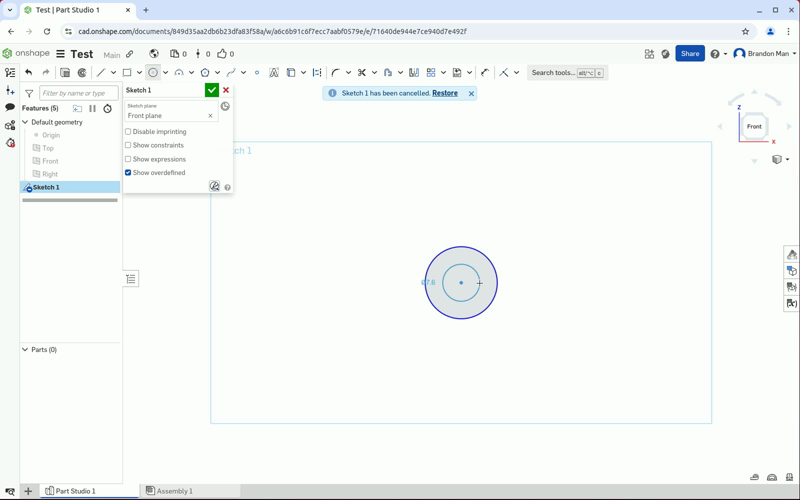
key(esc)
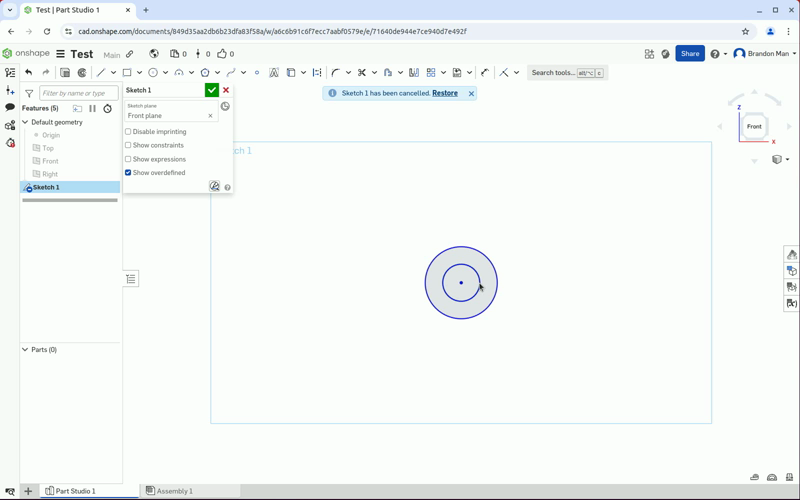
mouse_move(462, 260)
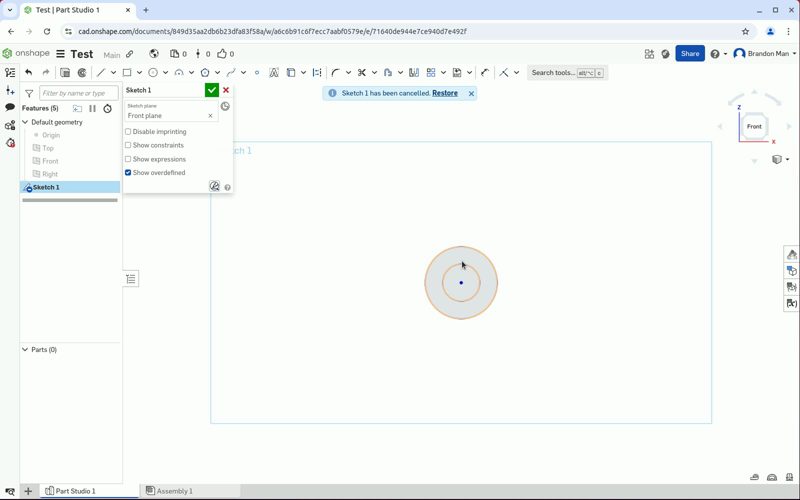
click(462, 260)
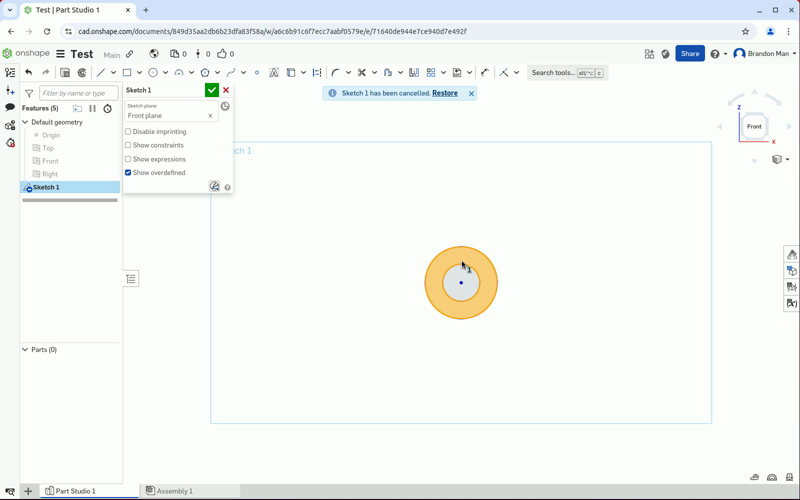
mouse_move(73, 352)
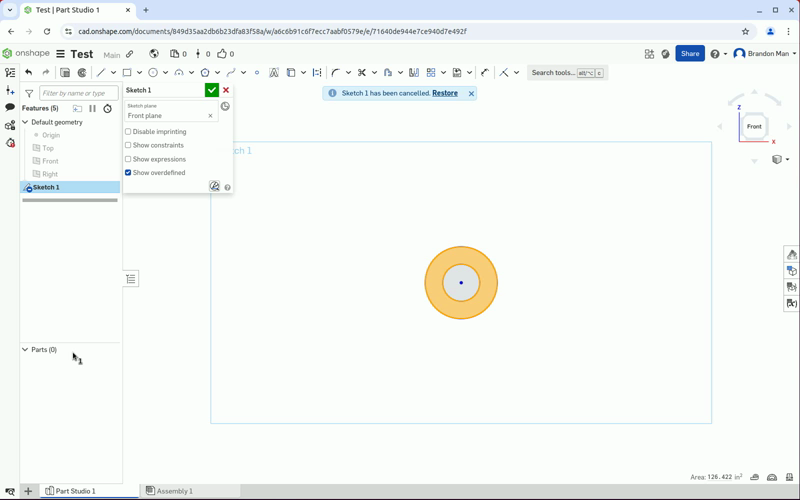
key(shift+y)
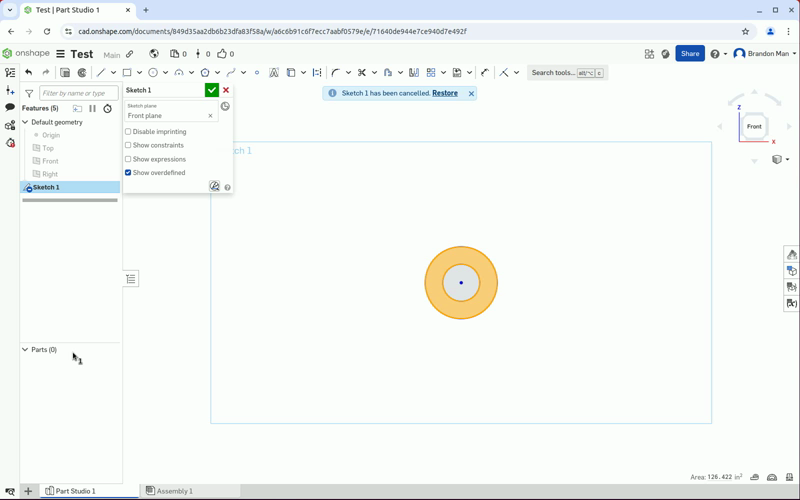
key(shift+e)
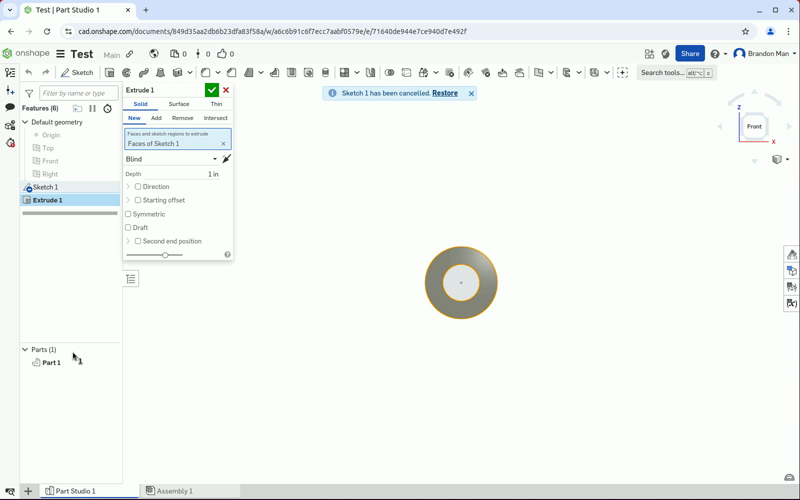
mouse_move(143, 106)
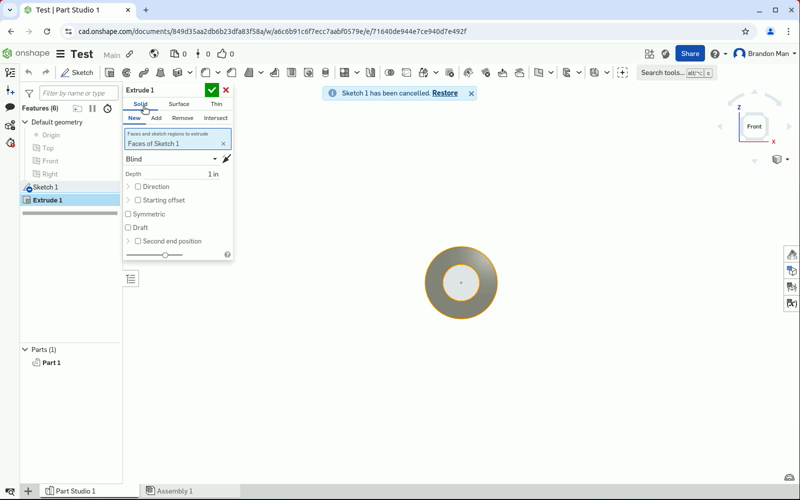
click(143, 106)
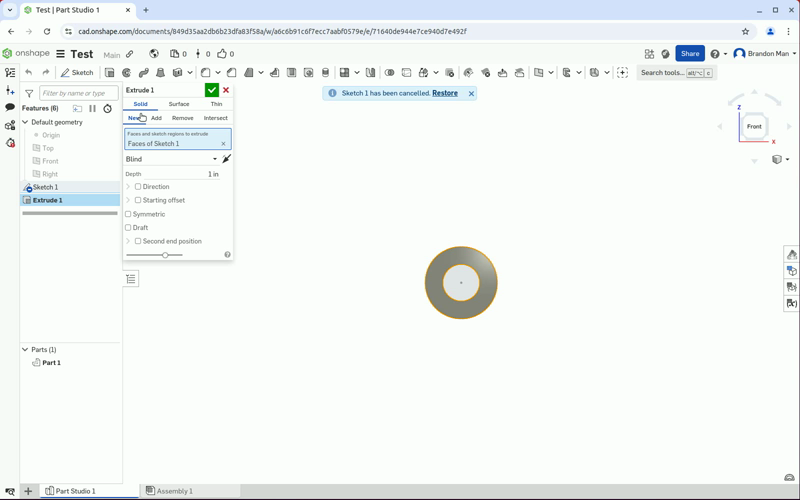
mouse_move(137, 120)
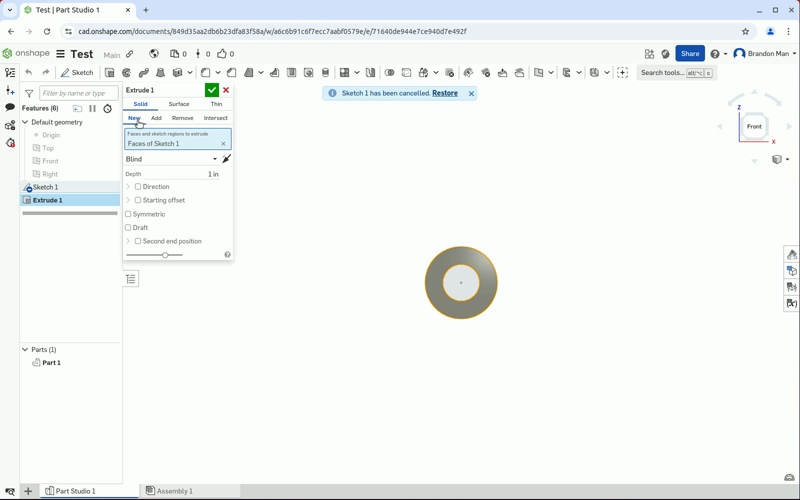
click(137, 120)
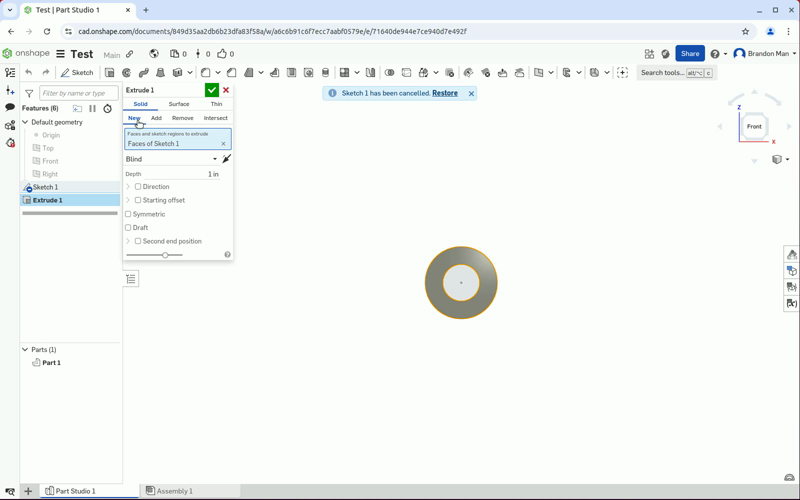
key(tab, 4)
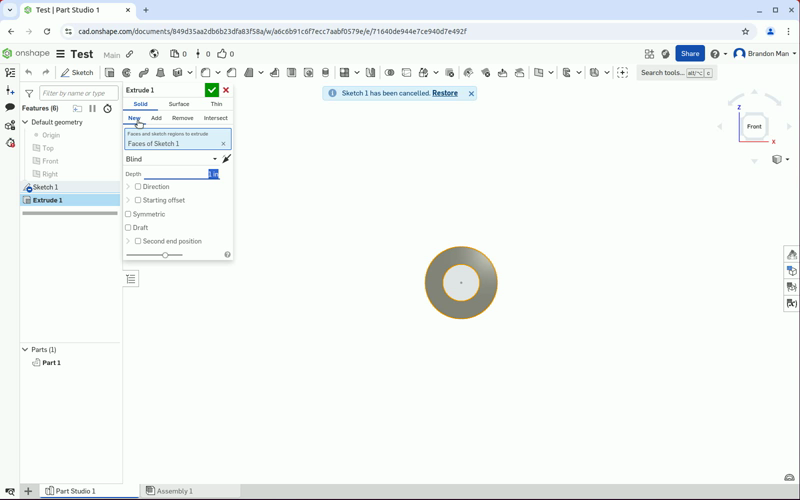
text(3.129)
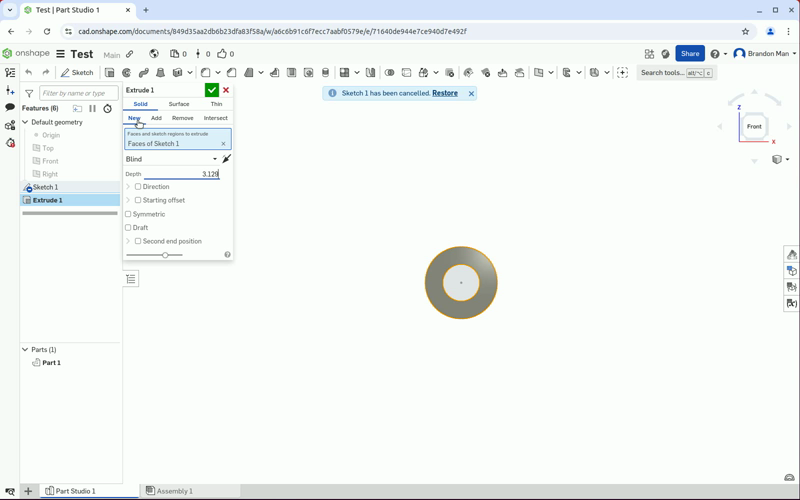
key(enter)
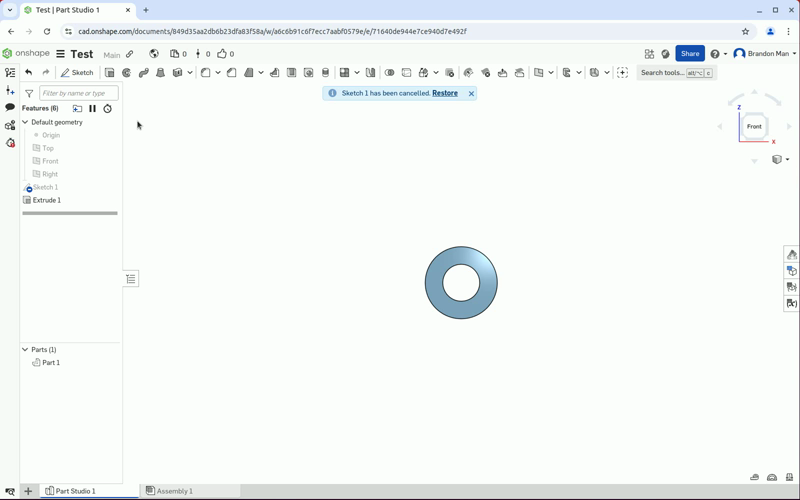
key(shift+h)
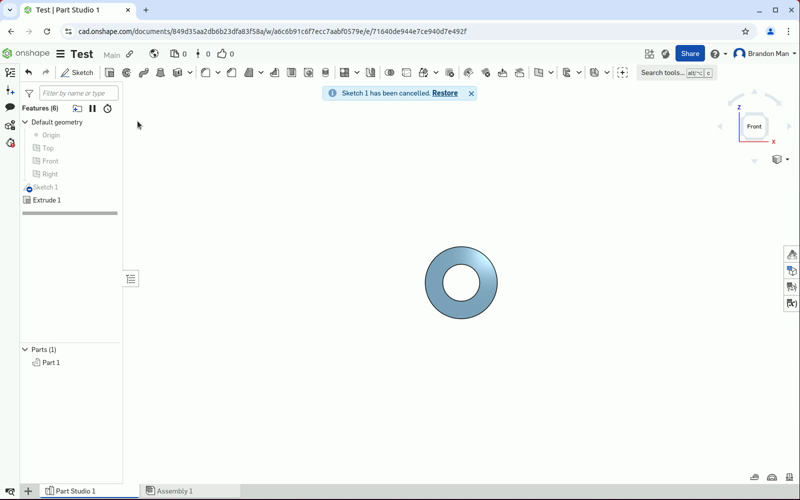
key(shift+h)
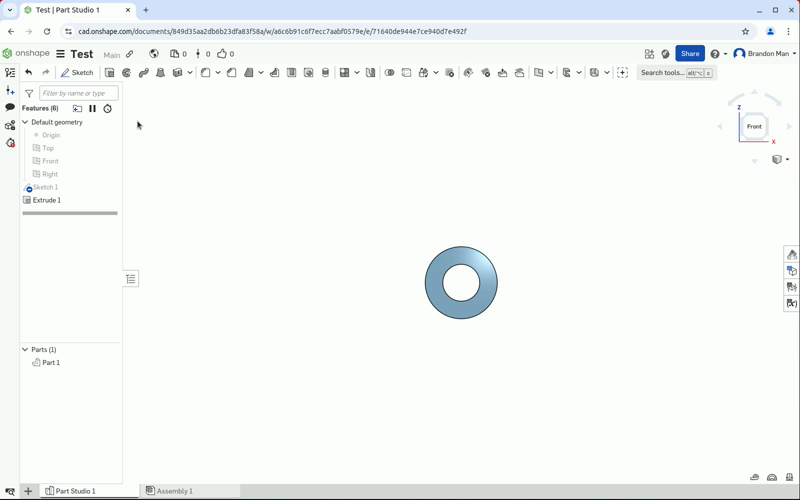
mouse_move(73, 189)
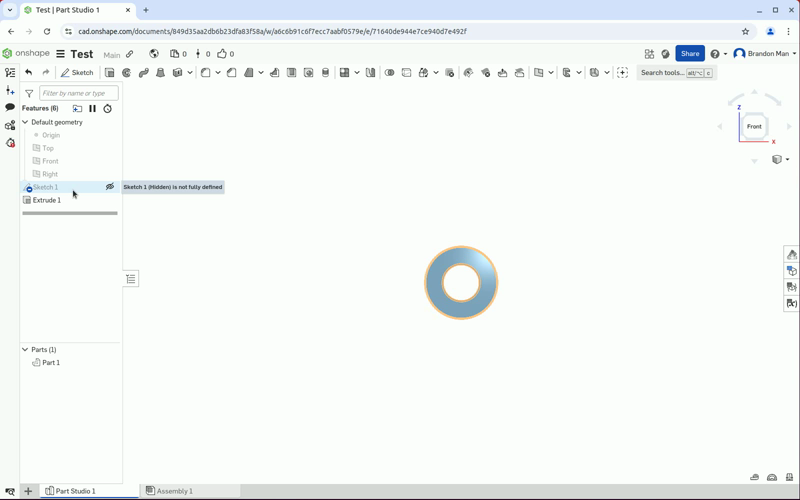
click(73, 189)
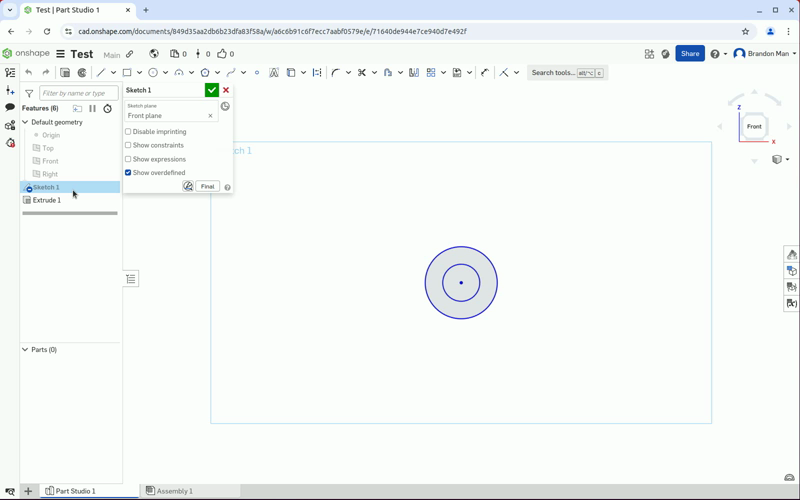
mouse_move(229, 92)
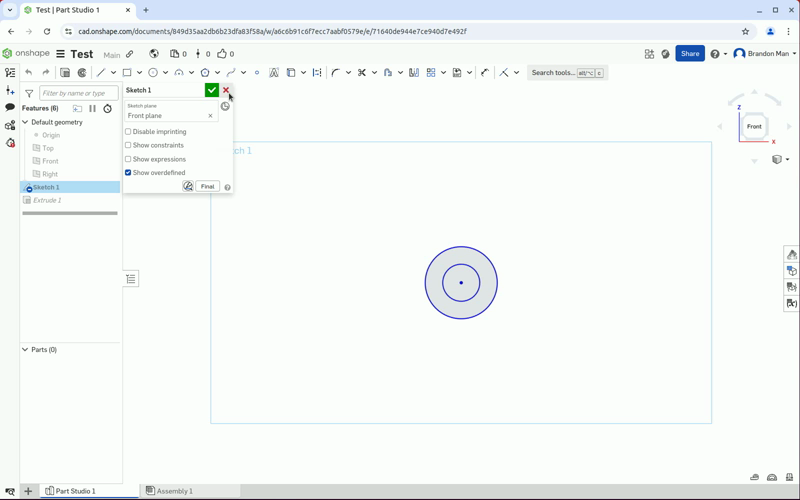
click(229, 92)
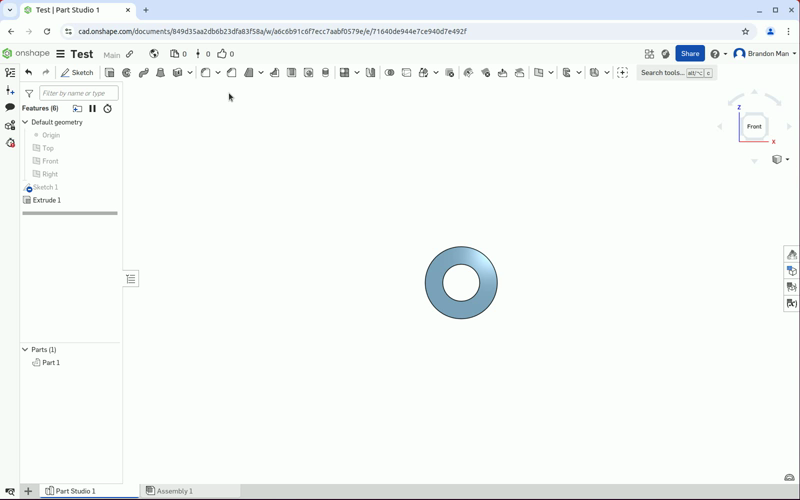
mouse_move(541, 75)
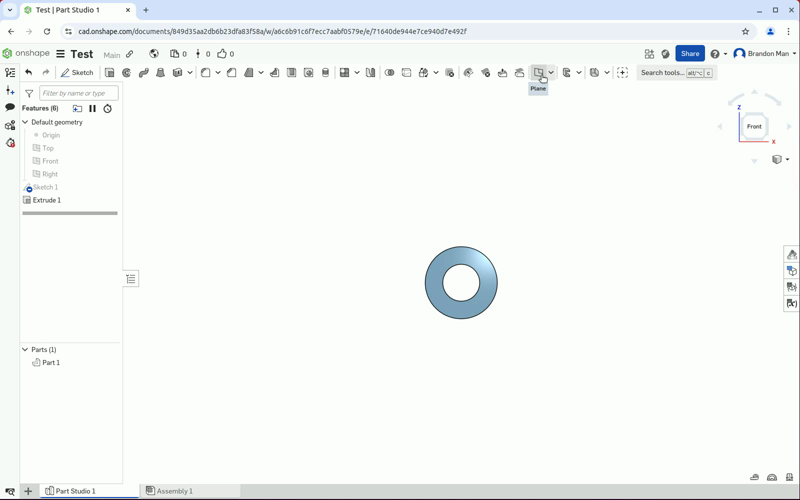
click(541, 75)
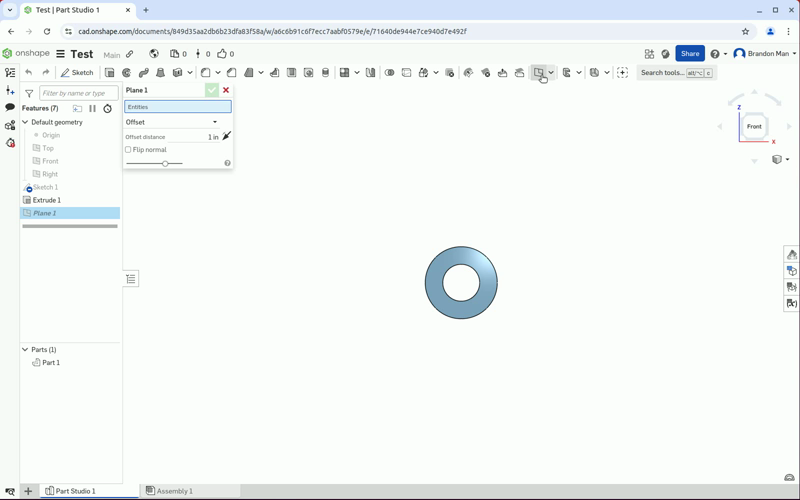
mouse_move(73, 163)
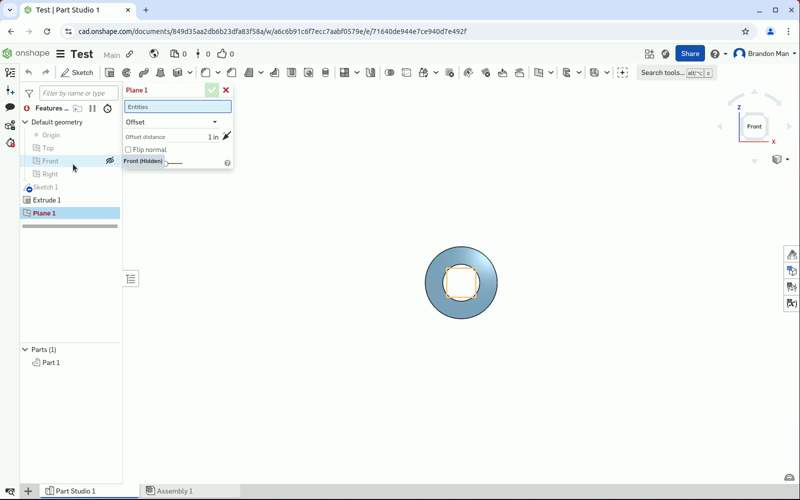
click(73, 163)
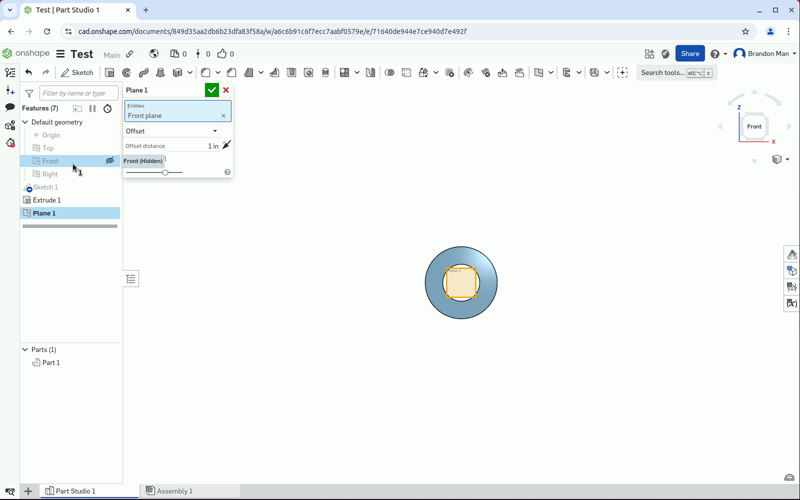
key(tab, 2)
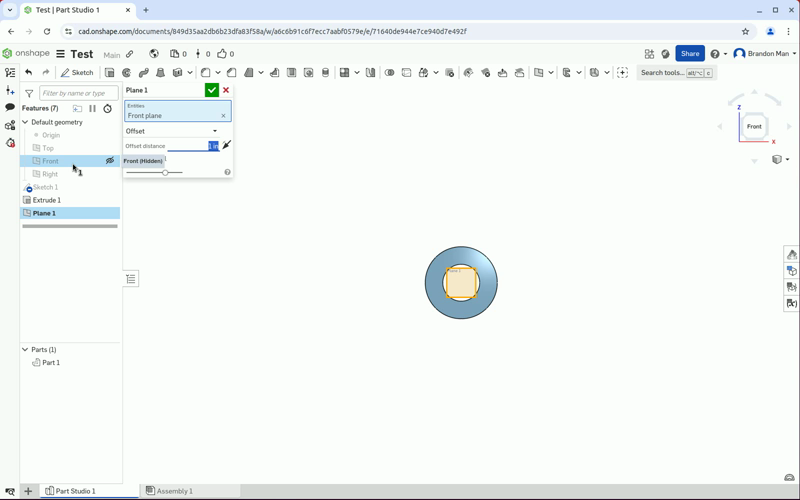
text(3.143)
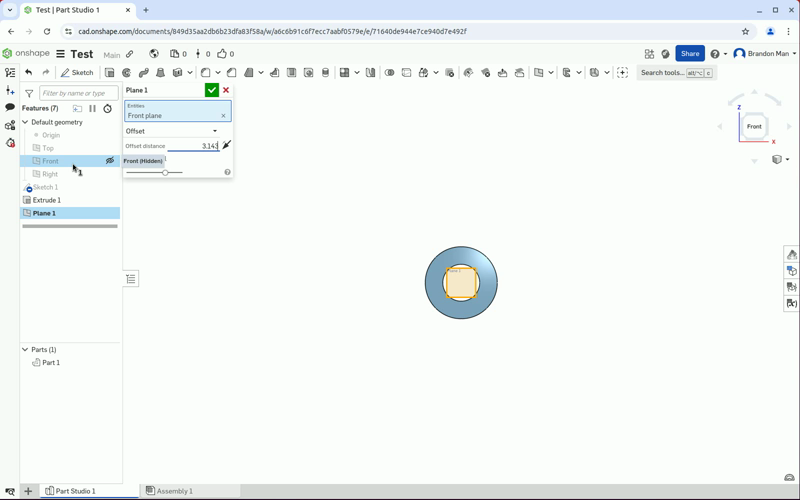
key(enter, 2)
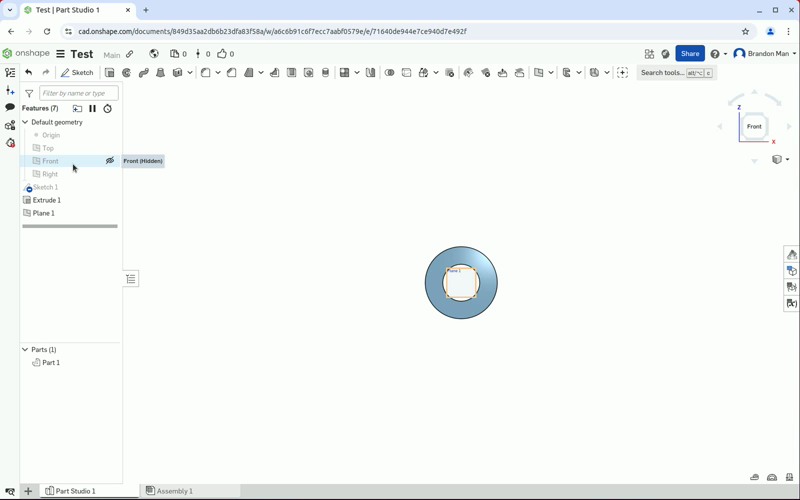
key(shift+s)
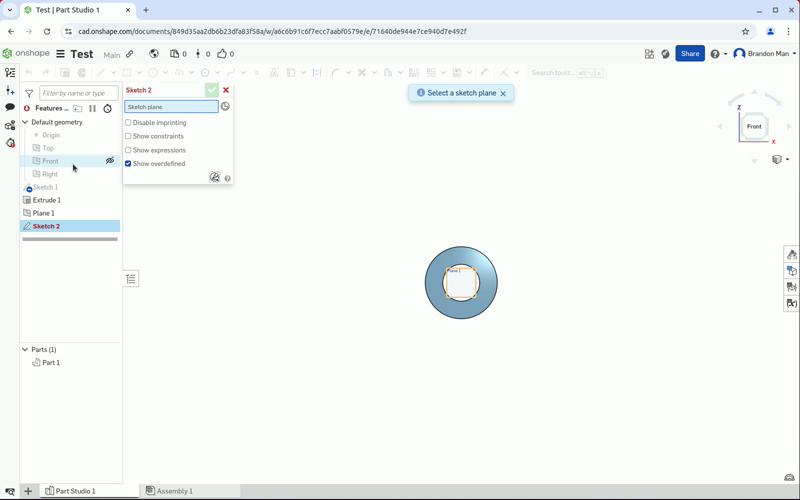
mouse_move(73, 215)
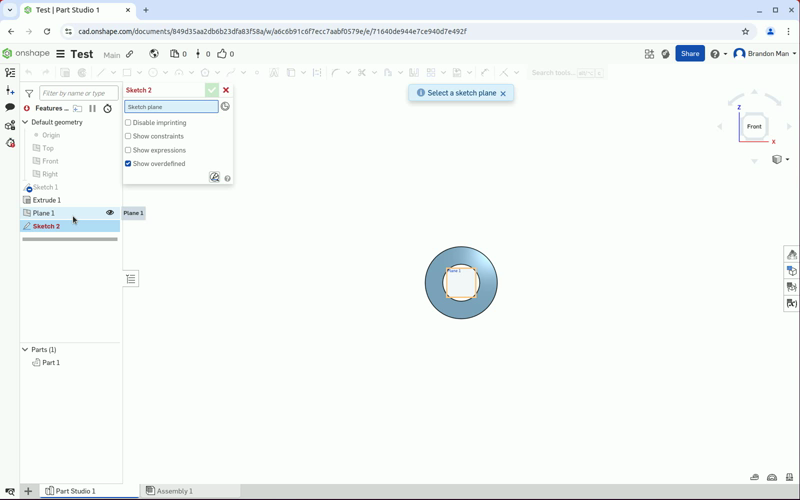
click(73, 215)
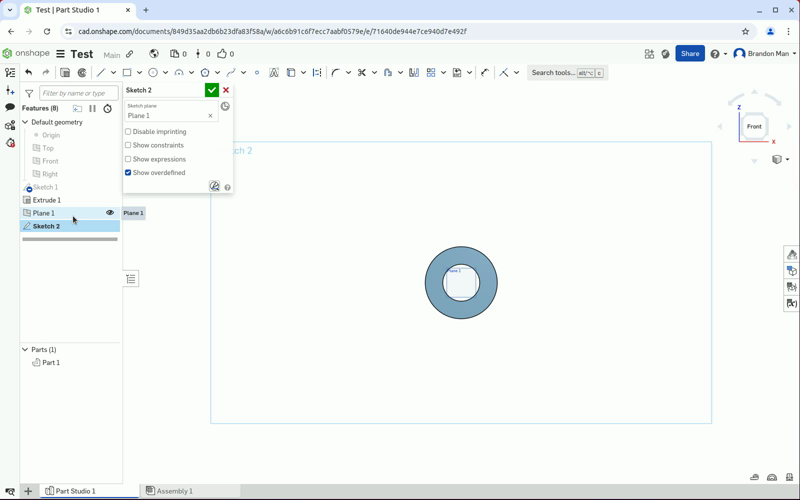
mouse_move(73, 352)
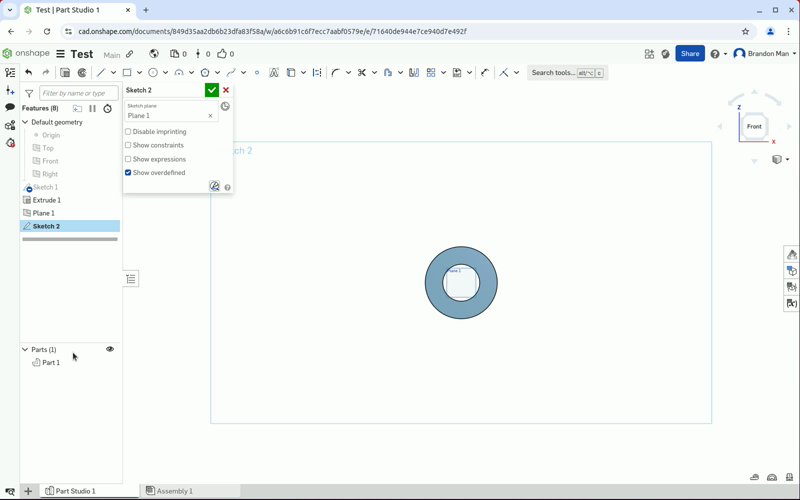
key(y)
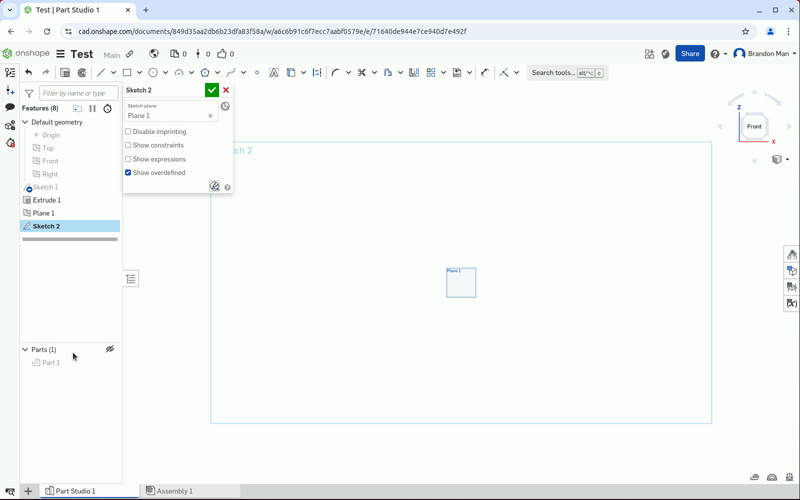
key(c)
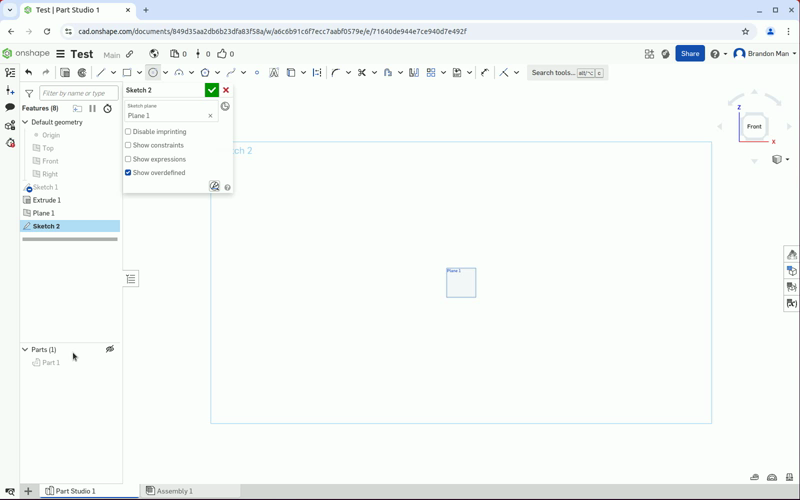
key_down(shift)
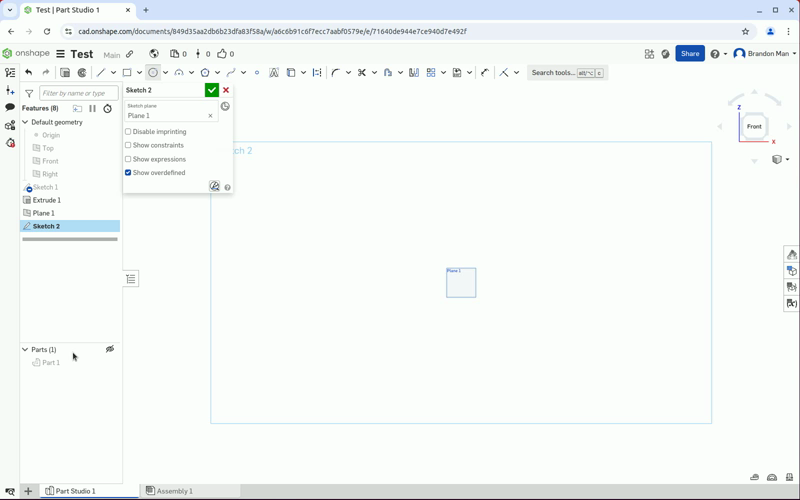
mouse_move(461, 282)
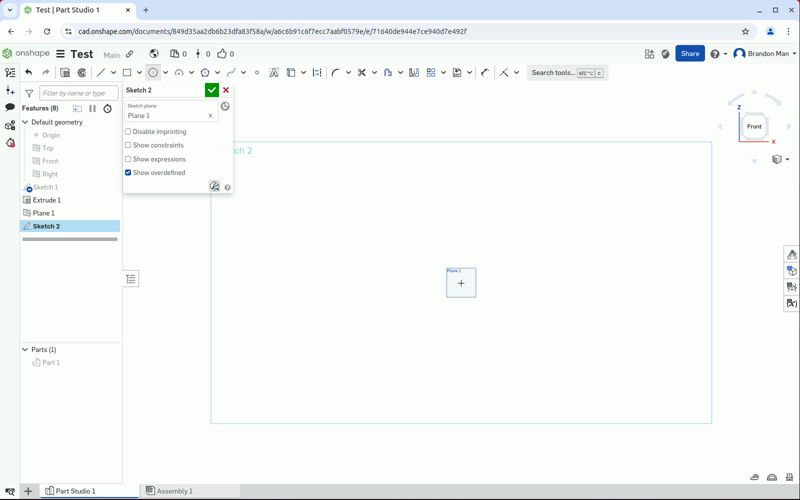
click(461, 282)
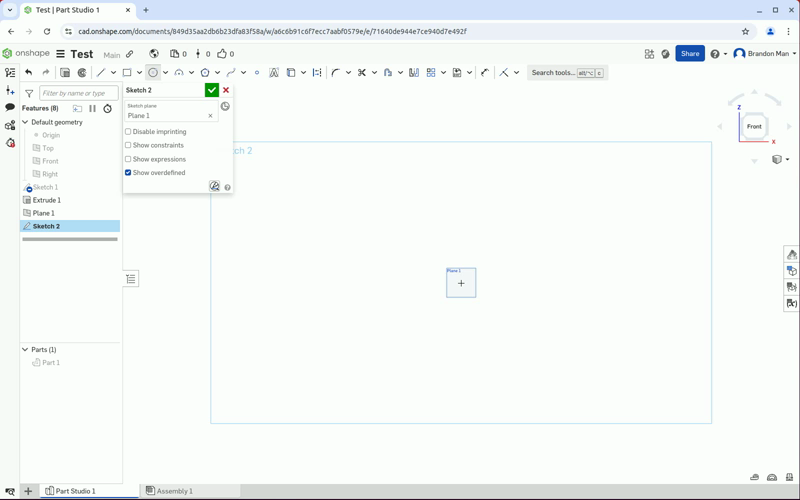
key_up(shift)
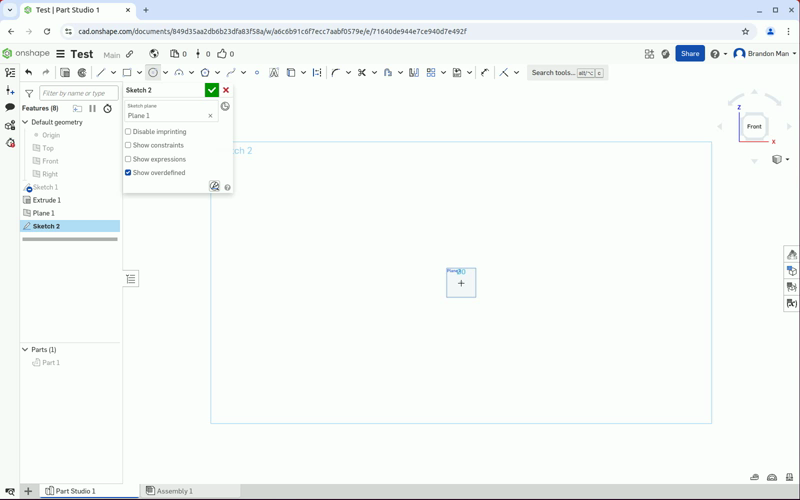
mouse_move(494, 282)
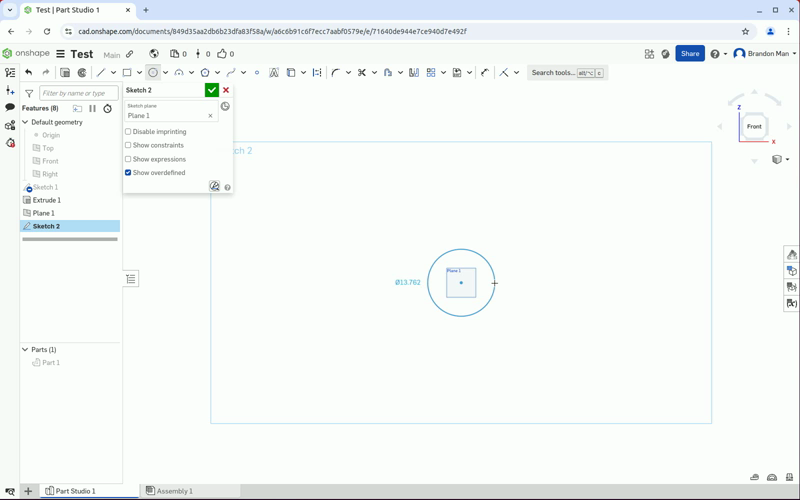
click(494, 282)
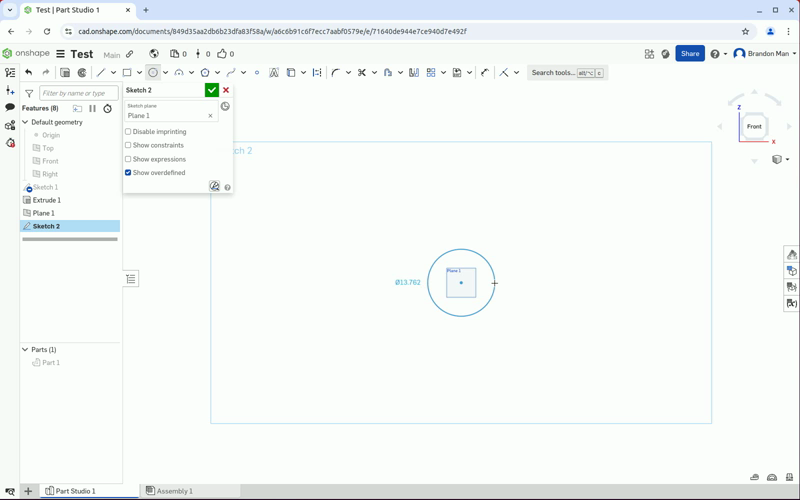
key(esc)
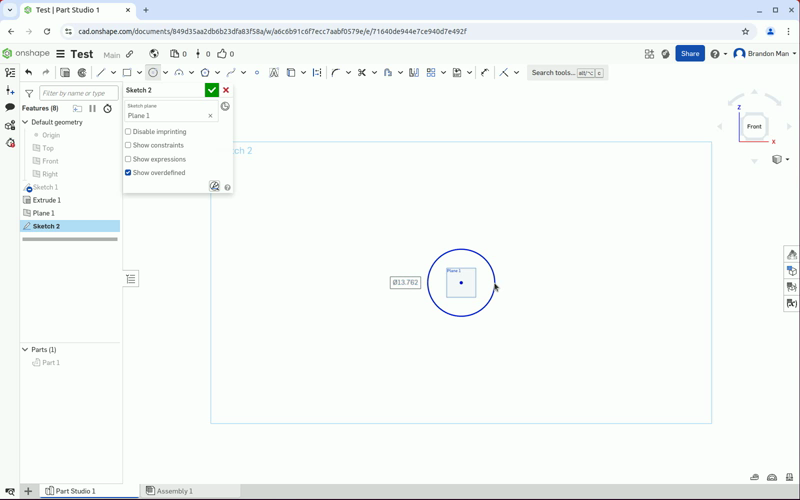
key(c)
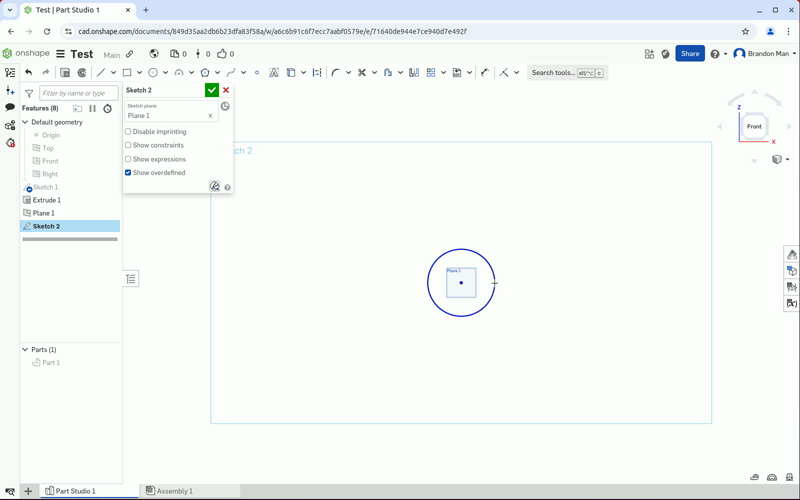
key_down(shift)
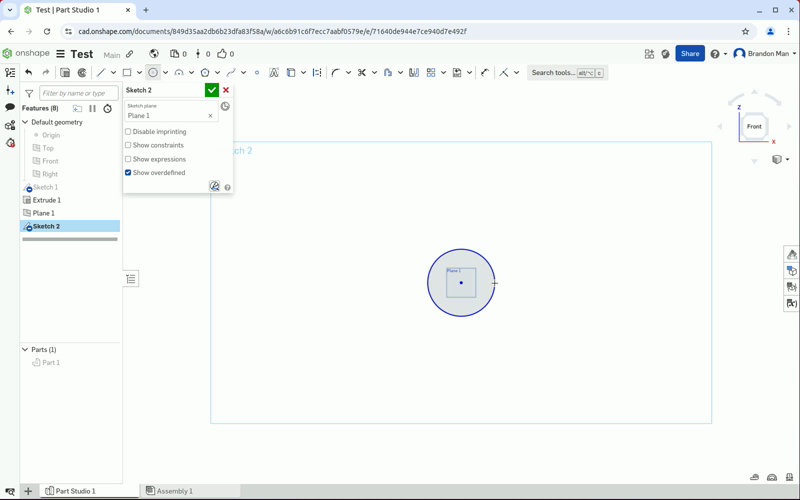
mouse_move(461, 282)
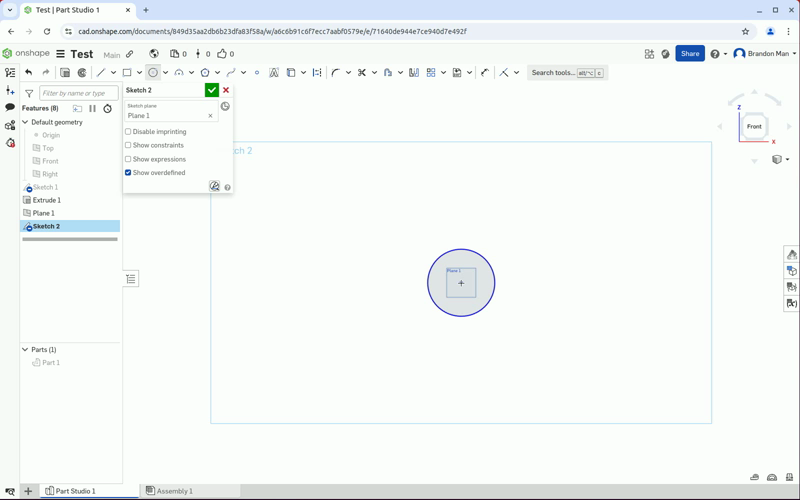
click(461, 282)
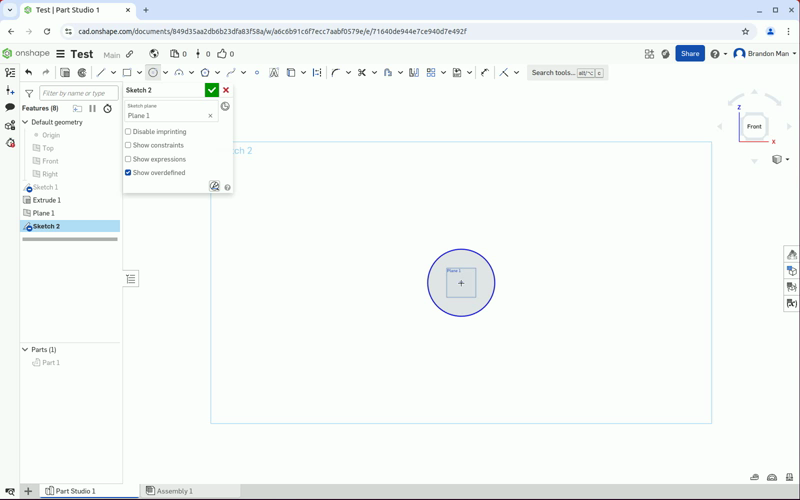
key_up(shift)
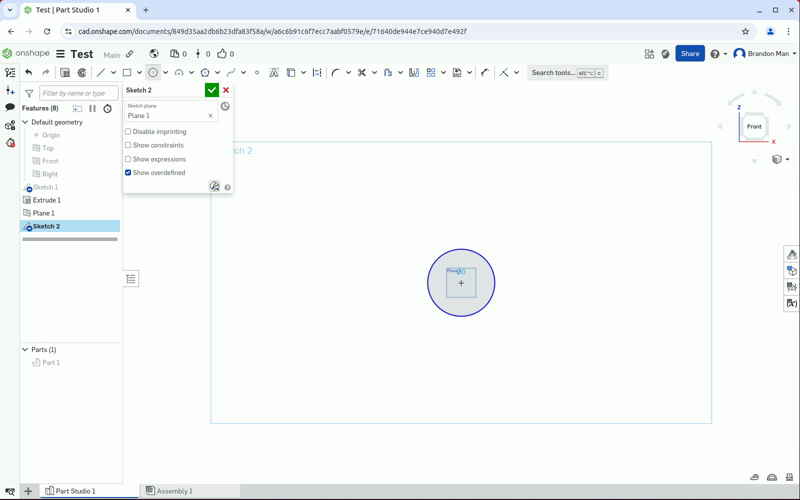
mouse_move(480, 282)
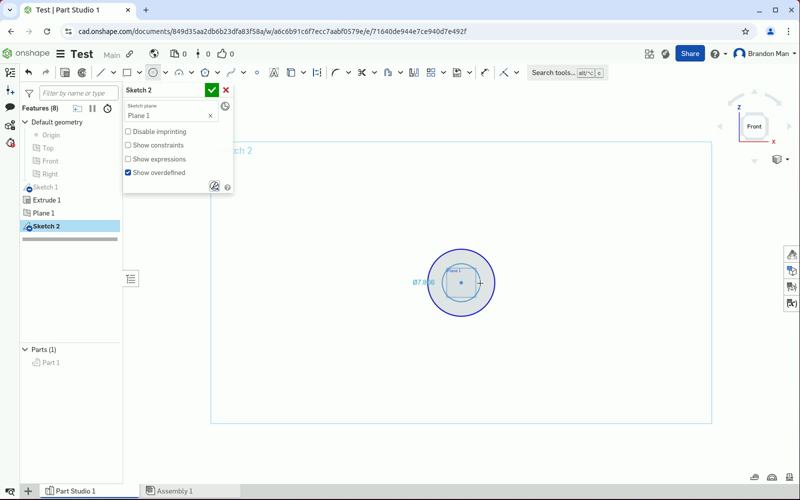
click(480, 282)
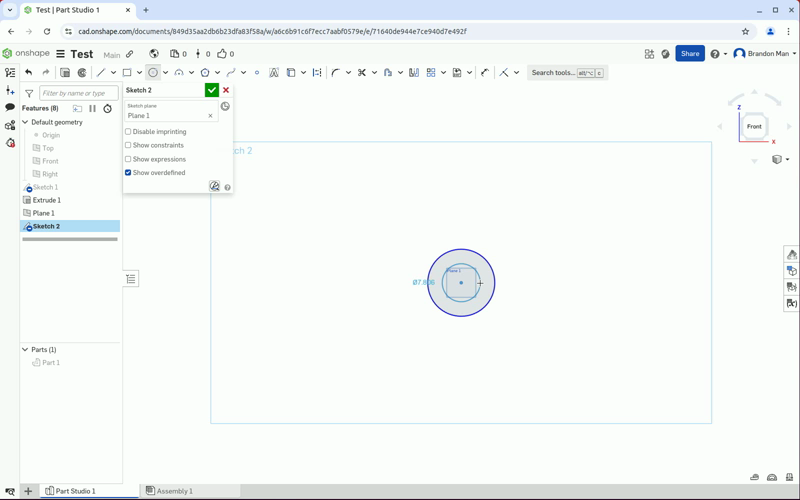
key(esc)
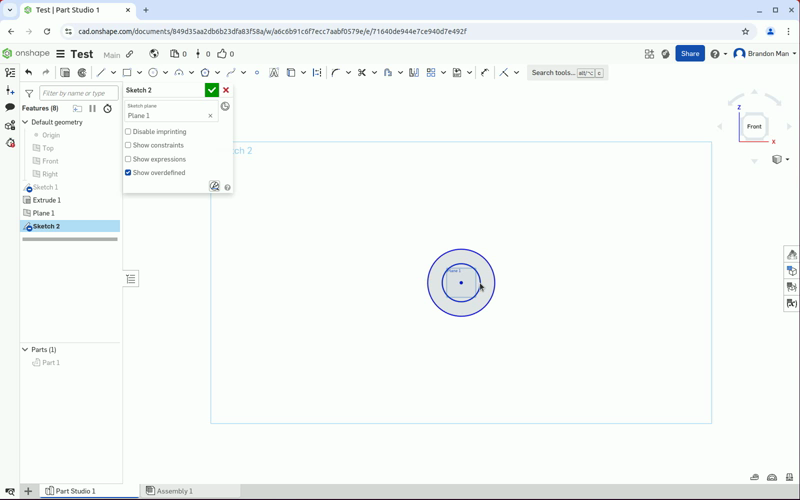
mouse_move(485, 287)
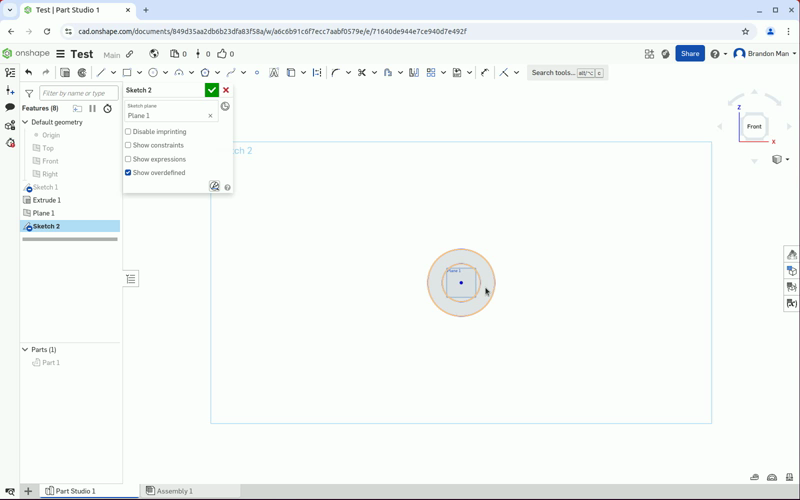
click(485, 287)
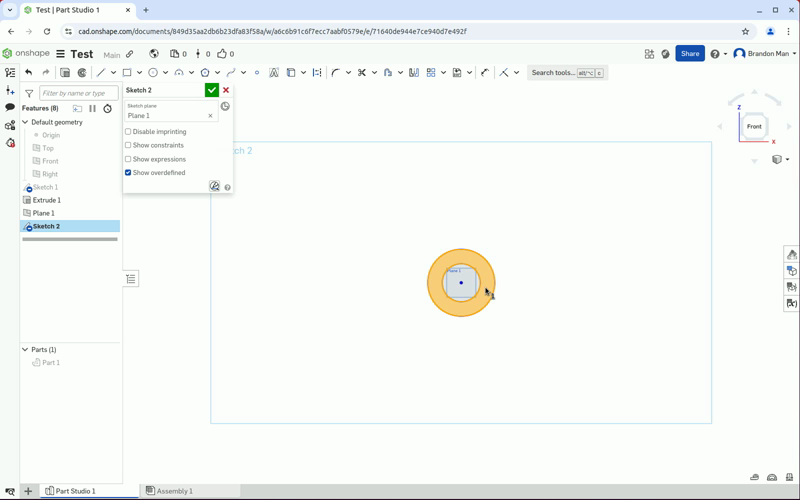
mouse_move(73, 352)
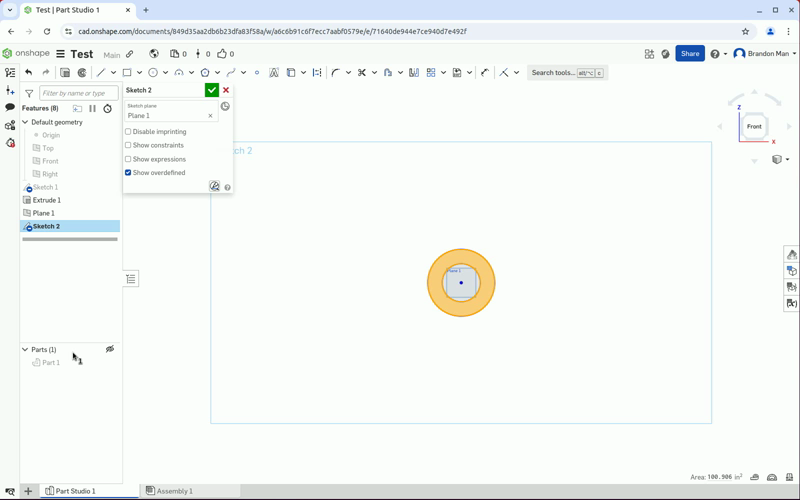
key(shift+y)
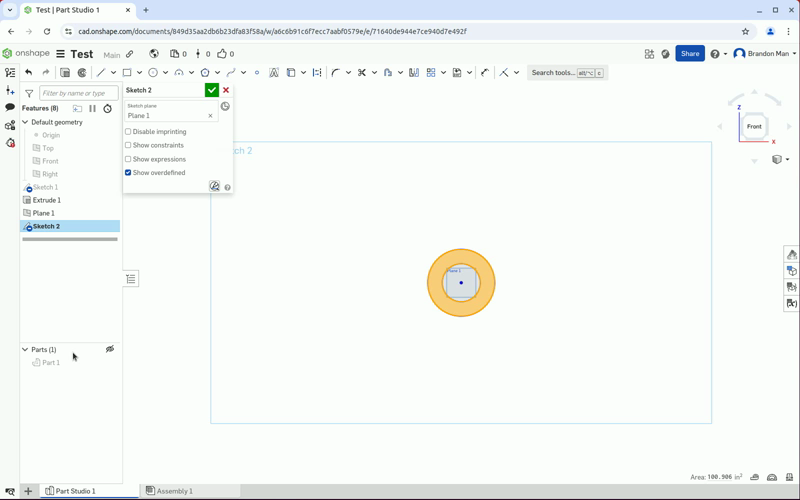
key(shift+e)
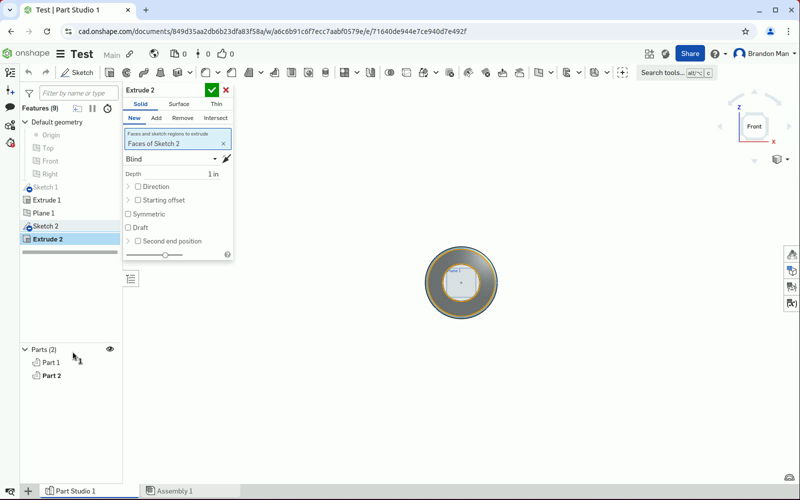
mouse_move(143, 106)
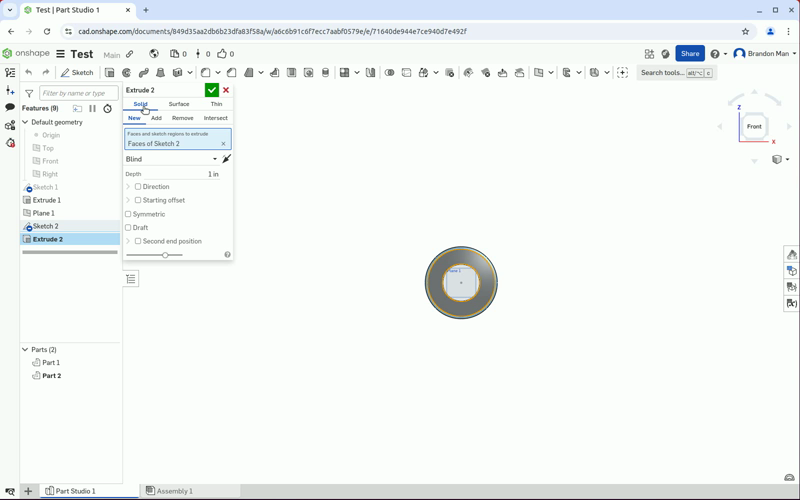
click(143, 106)
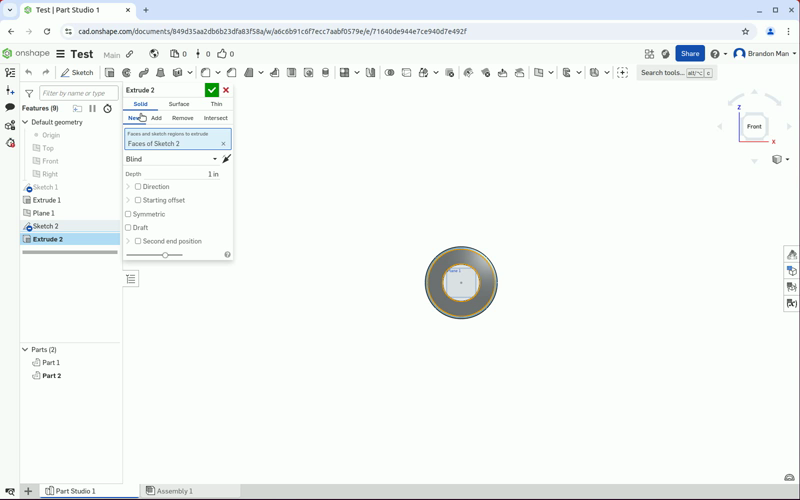
mouse_move(137, 120)
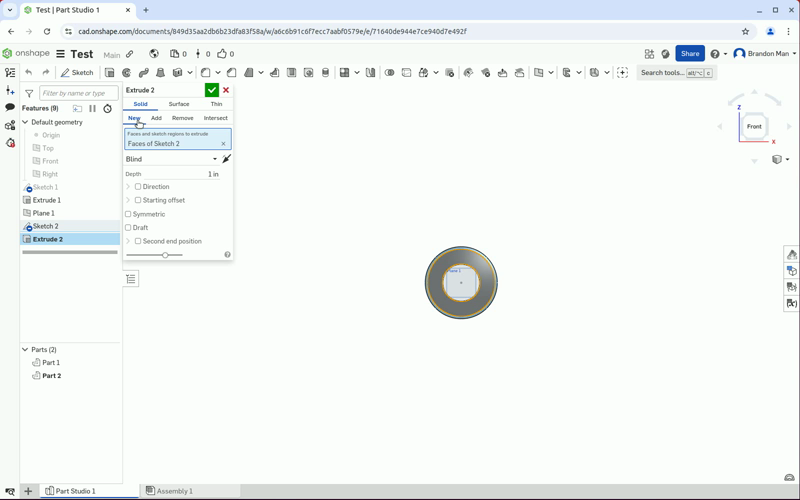
click(137, 120)
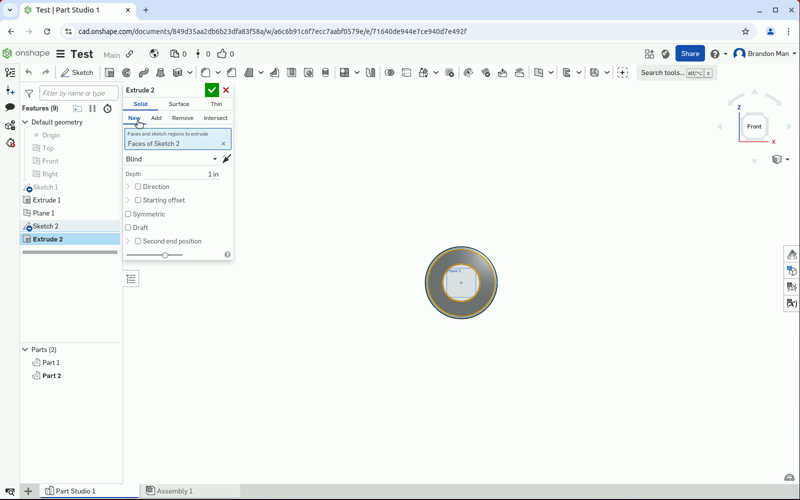
key(tab, 4)
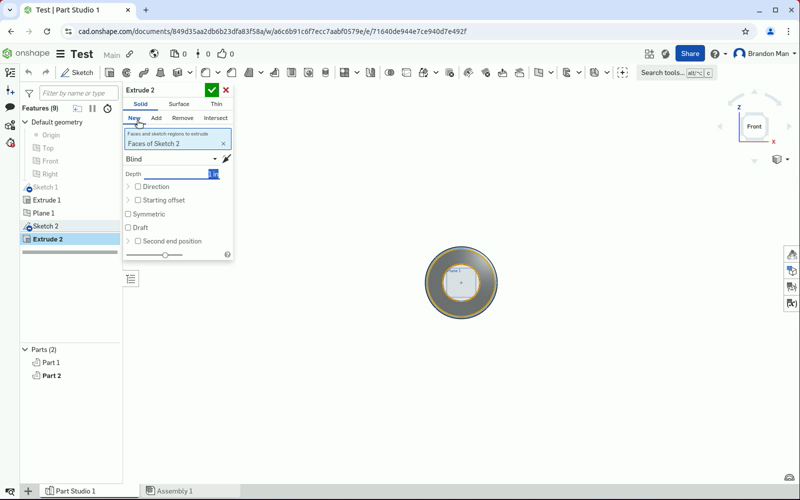
text(0.963)
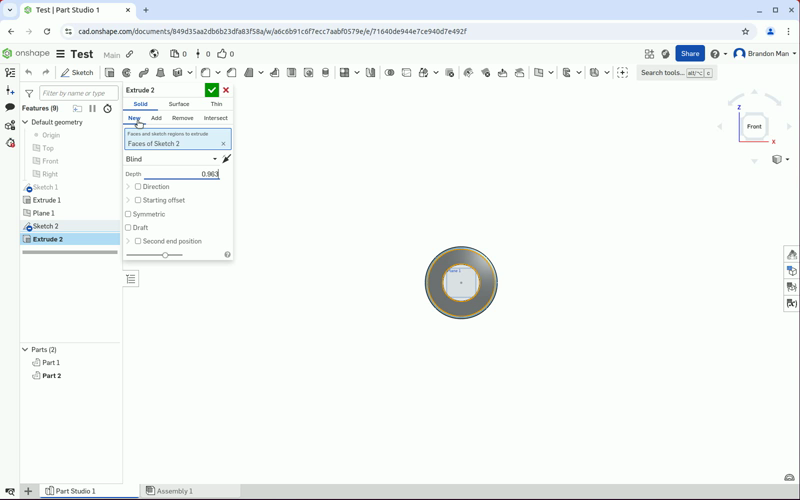
key(enter)
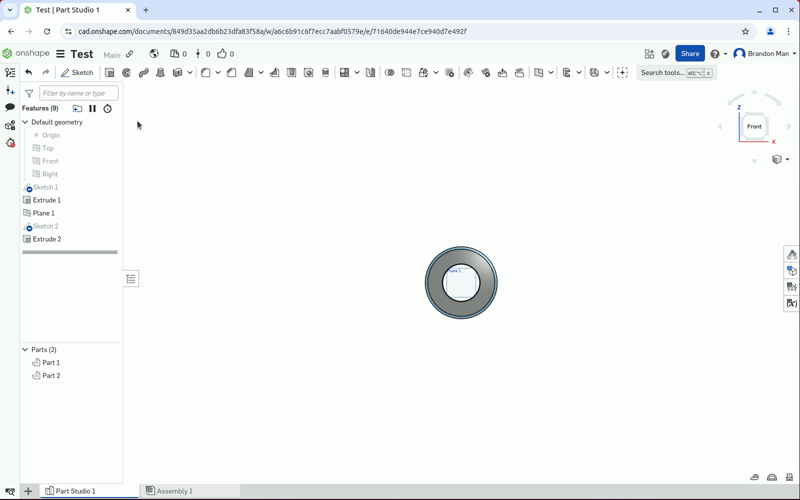
key(shift+h)
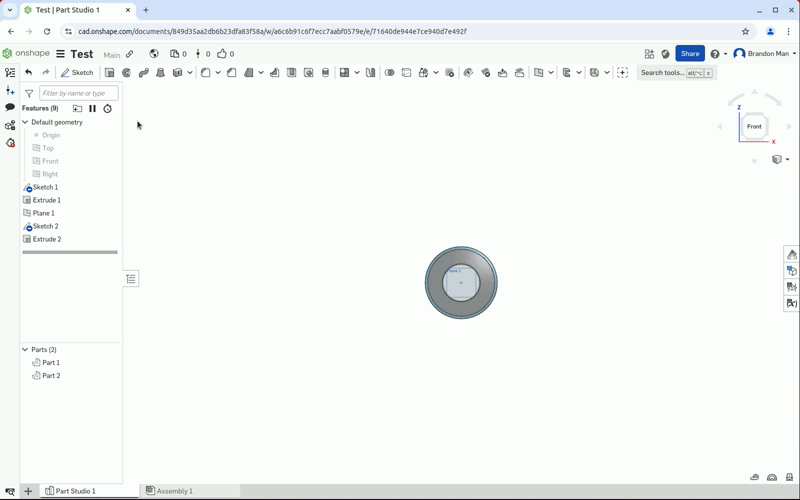
key(shift+h)
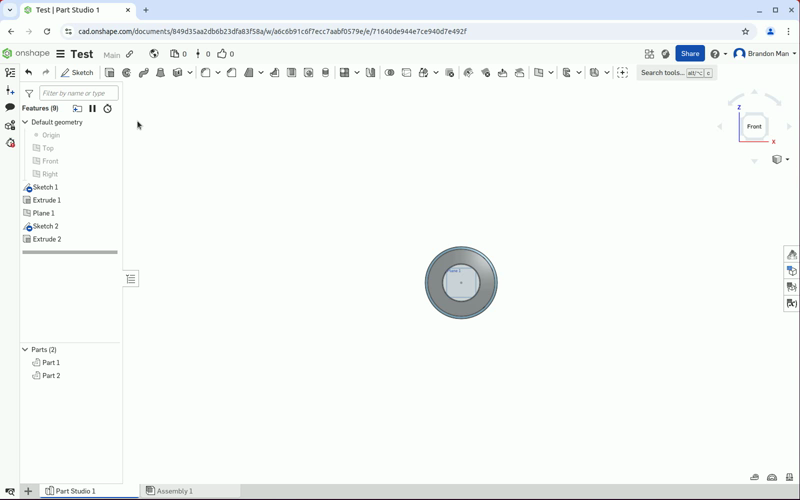
key(shift+7)
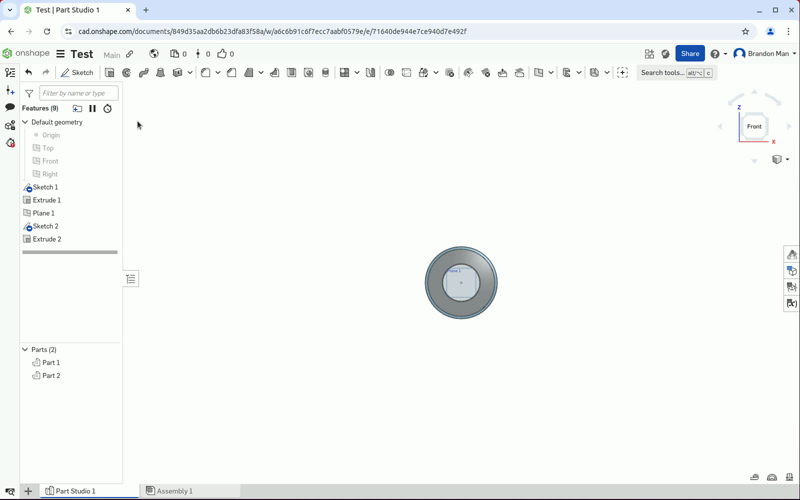
key(left, 2)
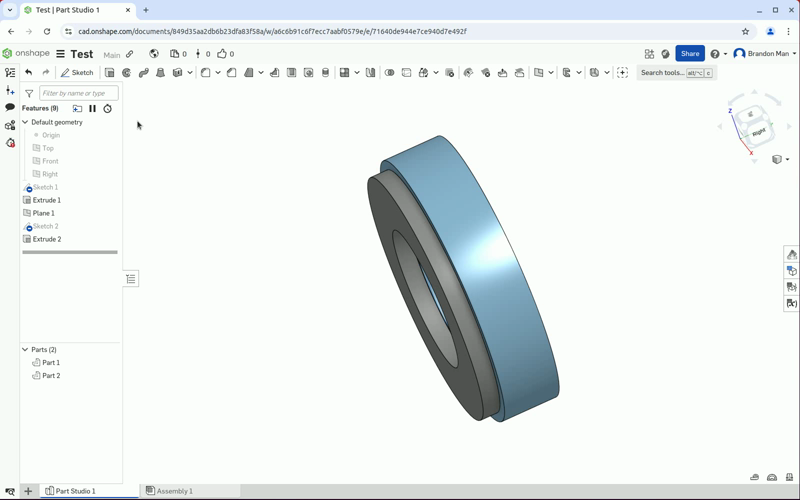
key(down, 2)
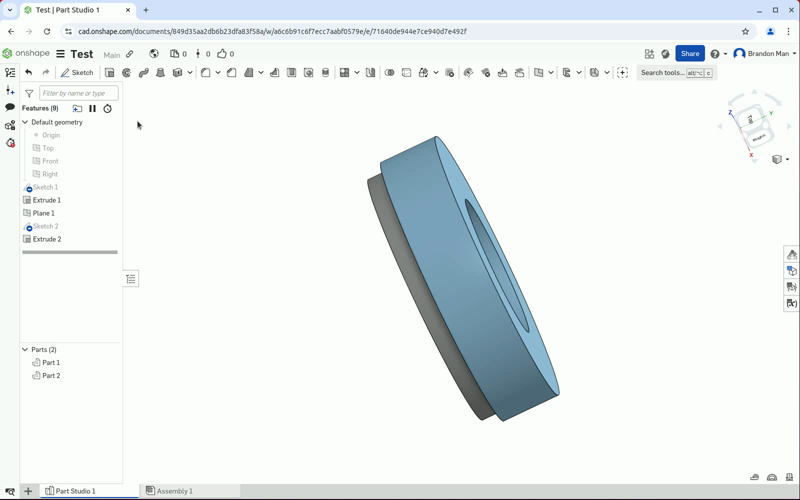
key(up, 2)
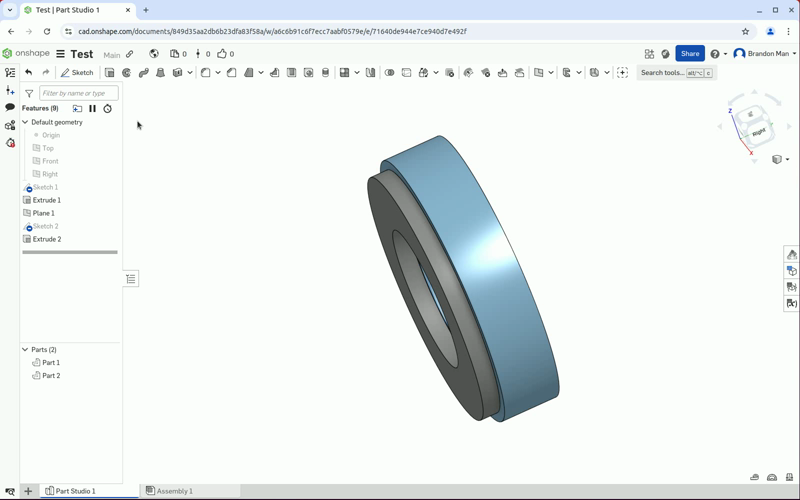
key(right, 2)
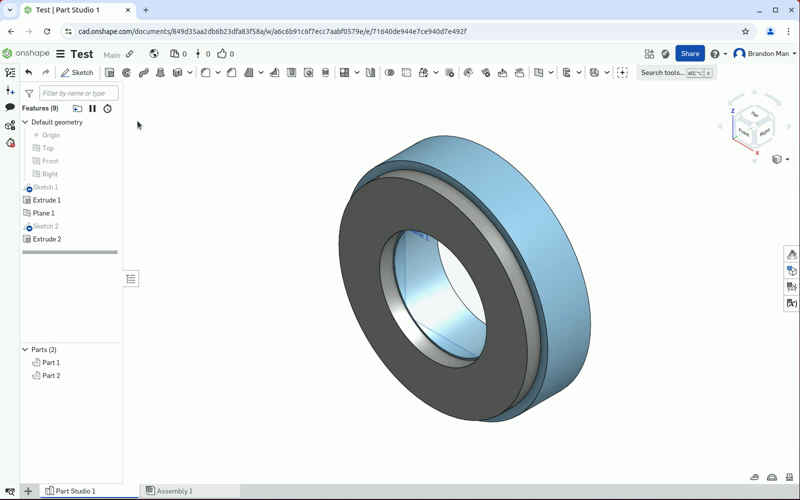
mouse_move(73, 189)
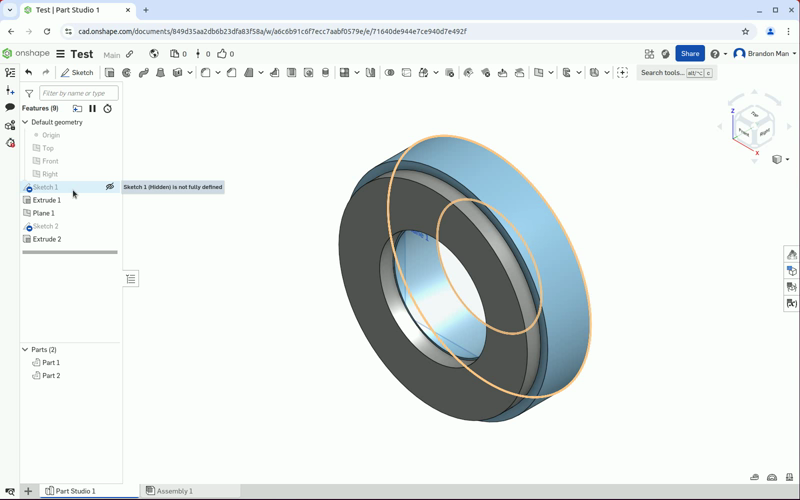
click(73, 189)